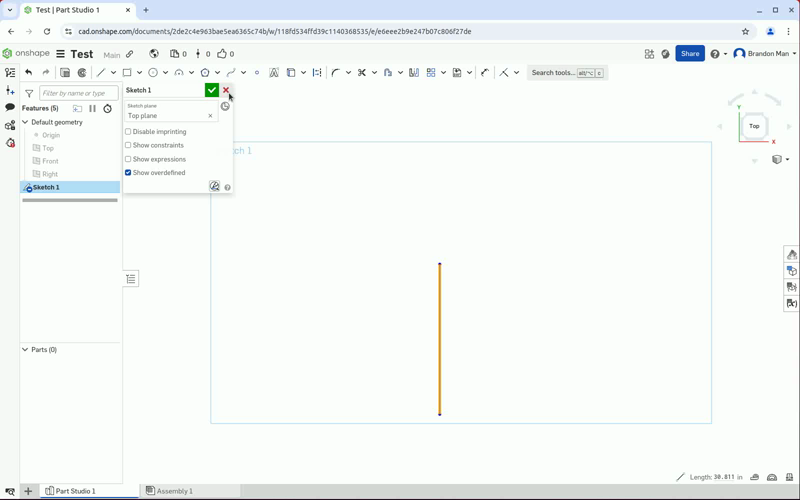
key(shift+h)
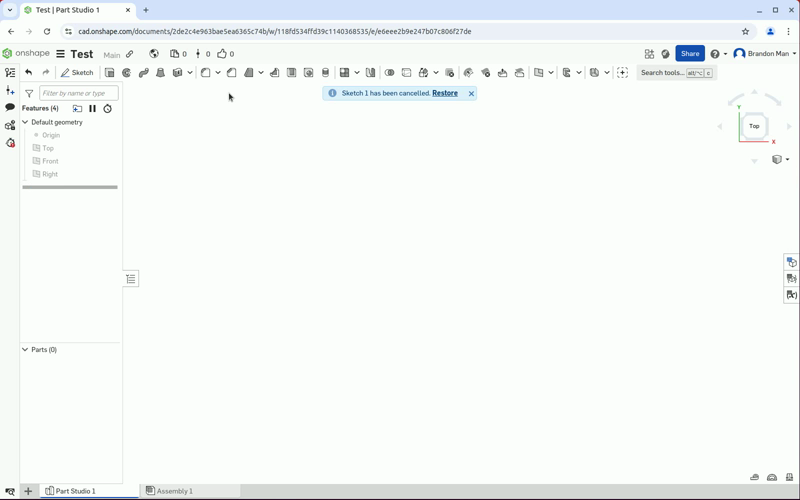
mouse_move(73, 352)
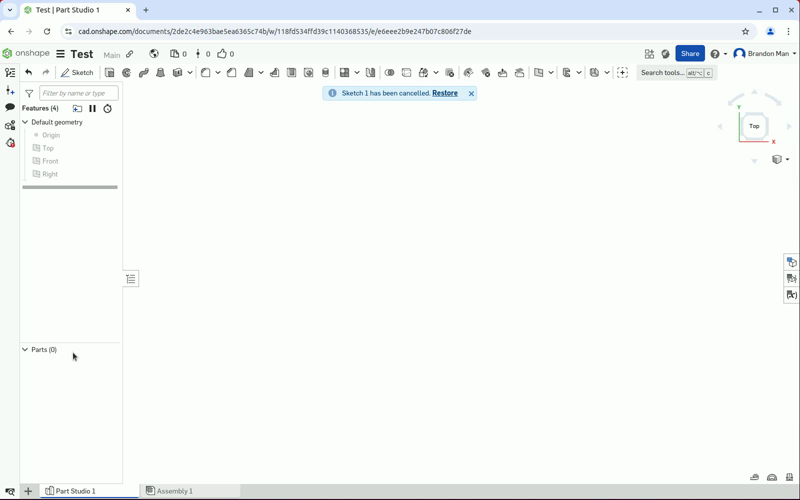
key(y)
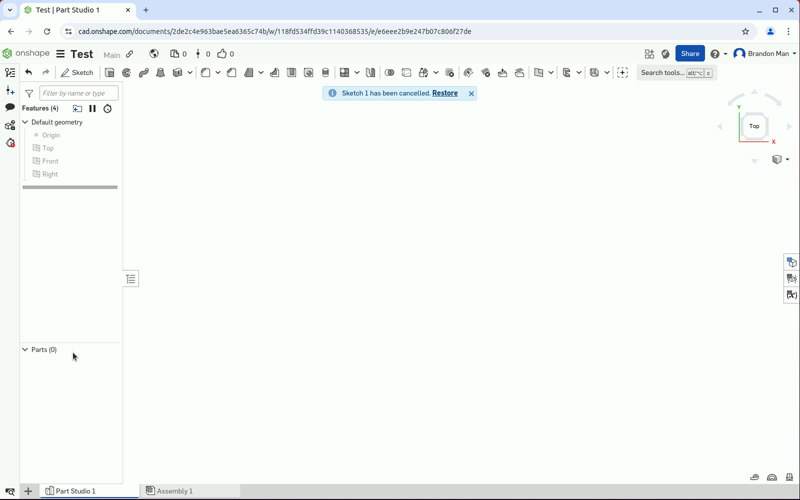
key(shift+p)
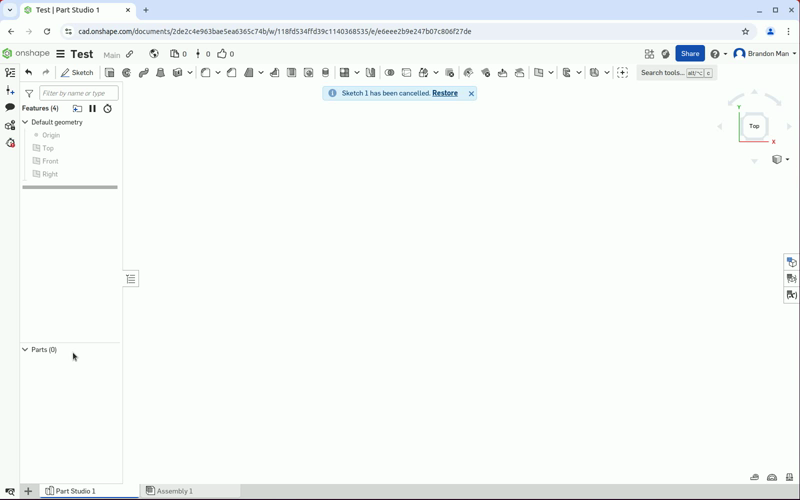
key(space)
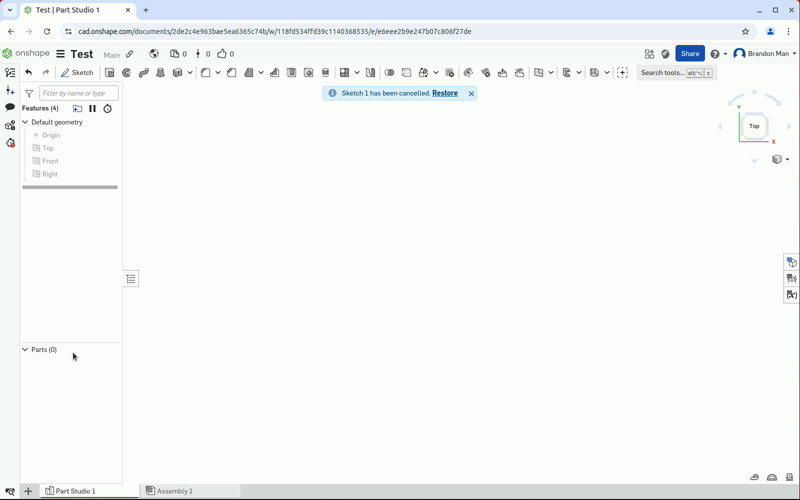
key_down(shift)
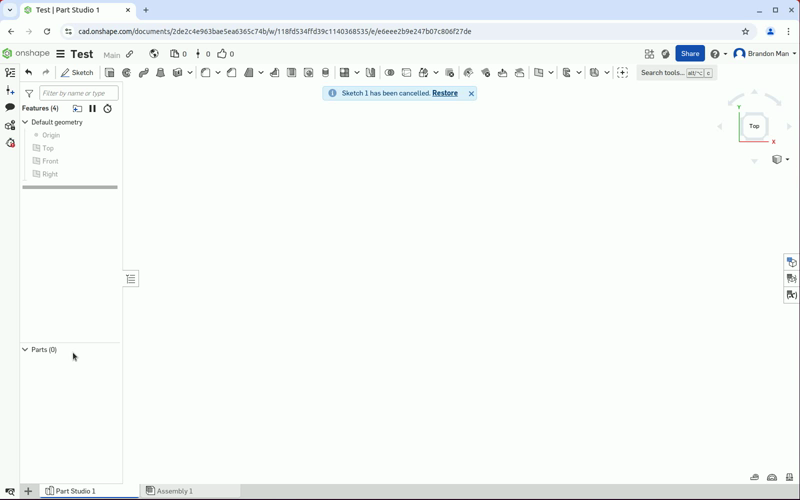
key(up)
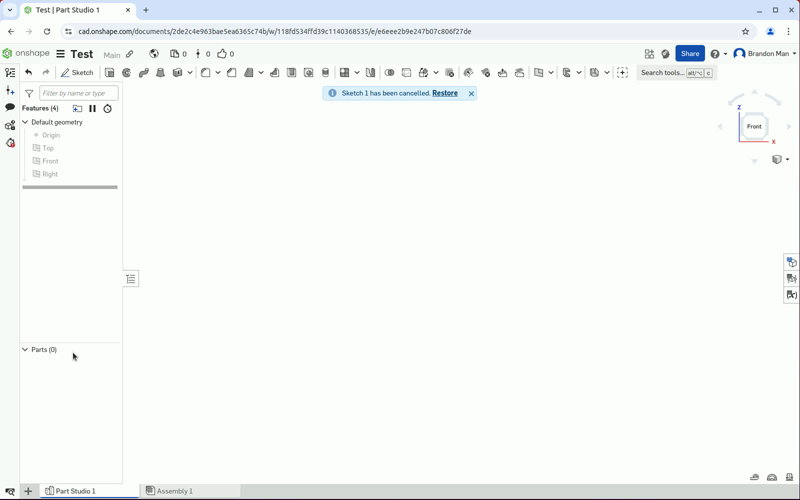
key_up(shift)
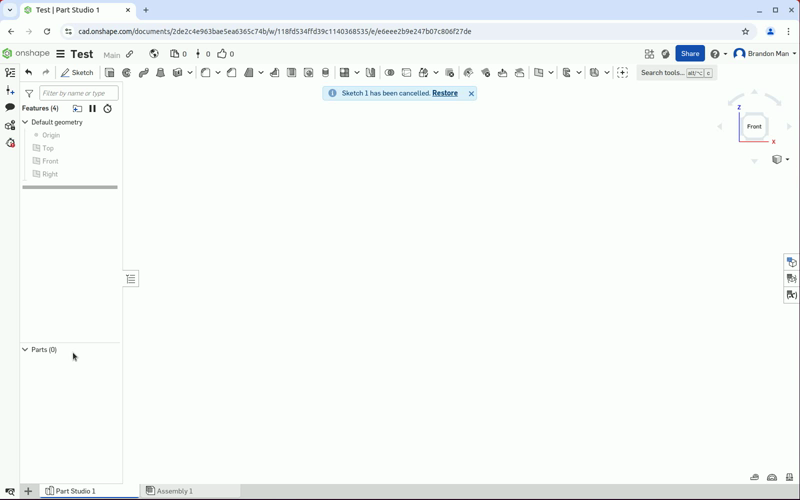
mouse_move(73, 352)
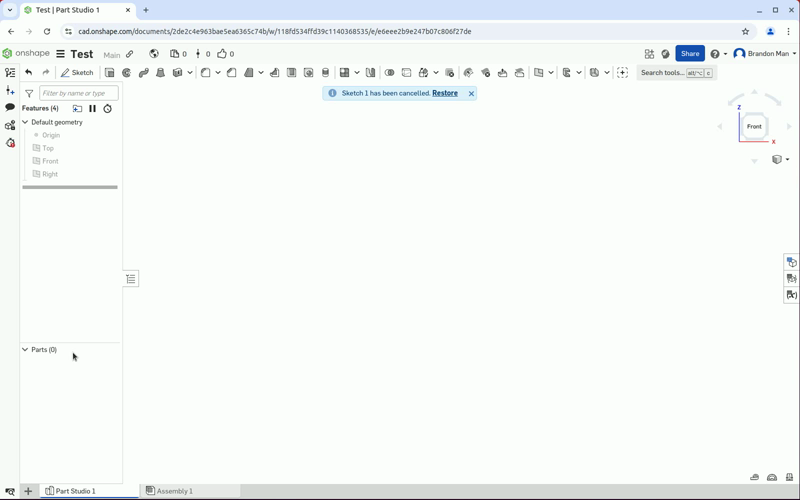
key(shift+y)
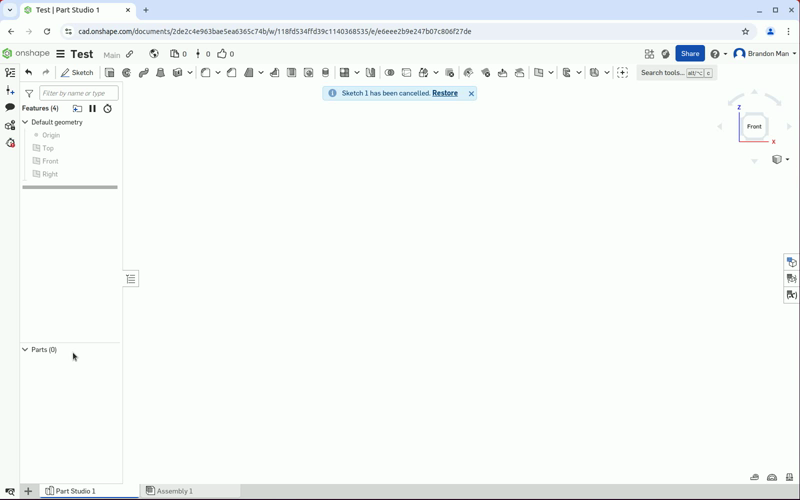
key(shift+s)
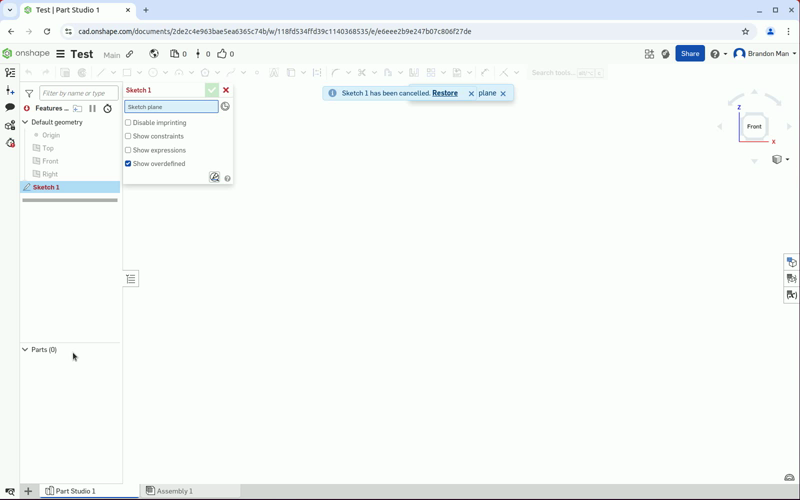
mouse_move(73, 163)
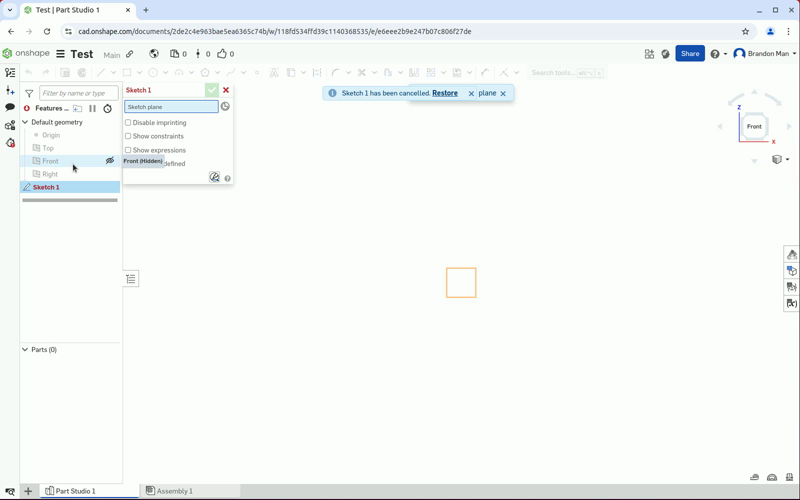
click(73, 163)
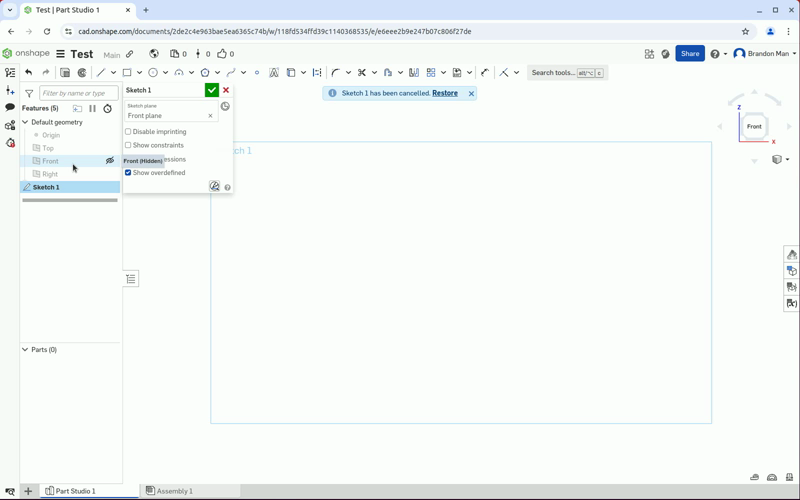
mouse_move(73, 352)
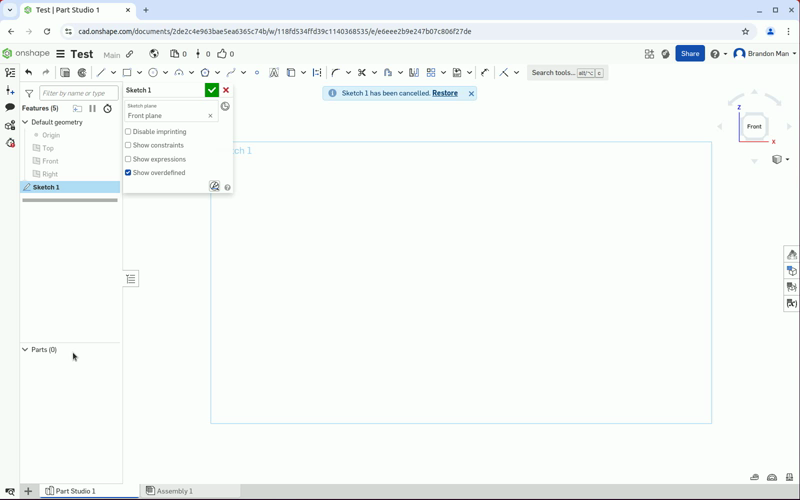
key(y)
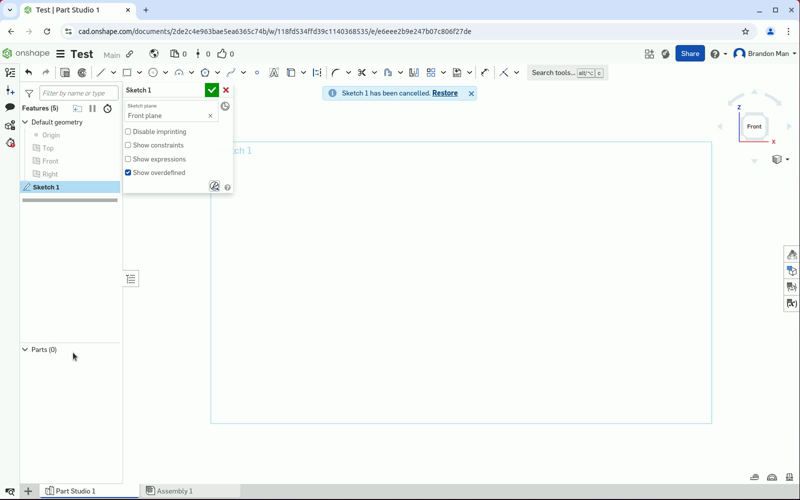
key(l)
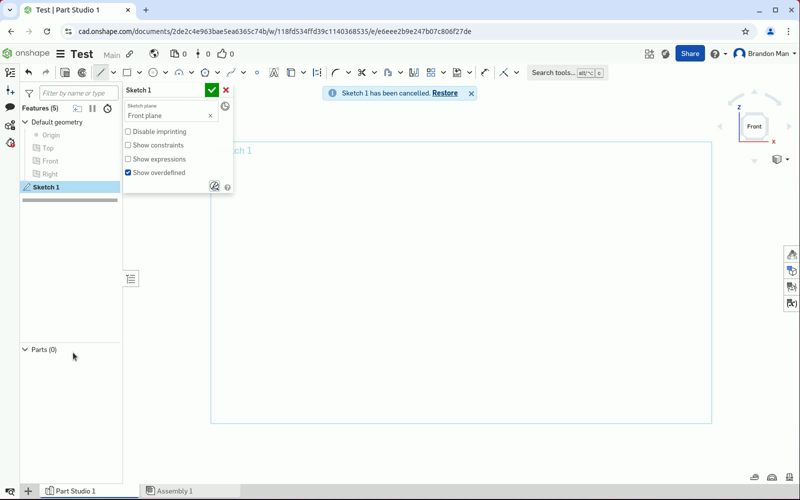
key_down(shift)
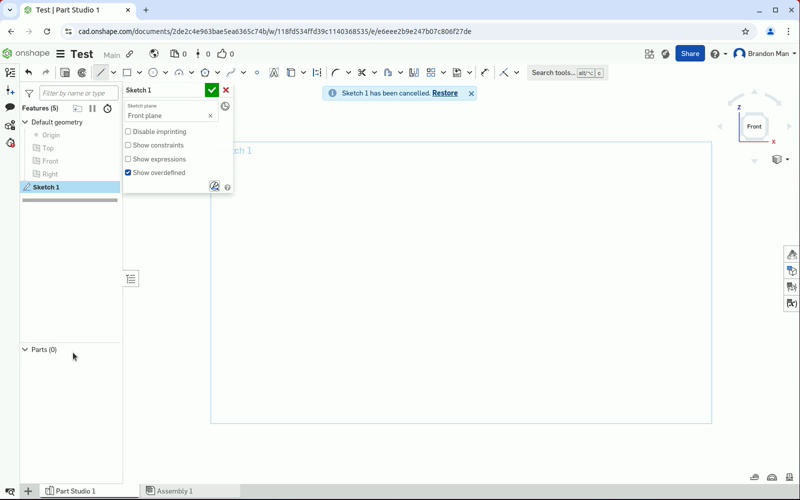
mouse_move(460, 282)
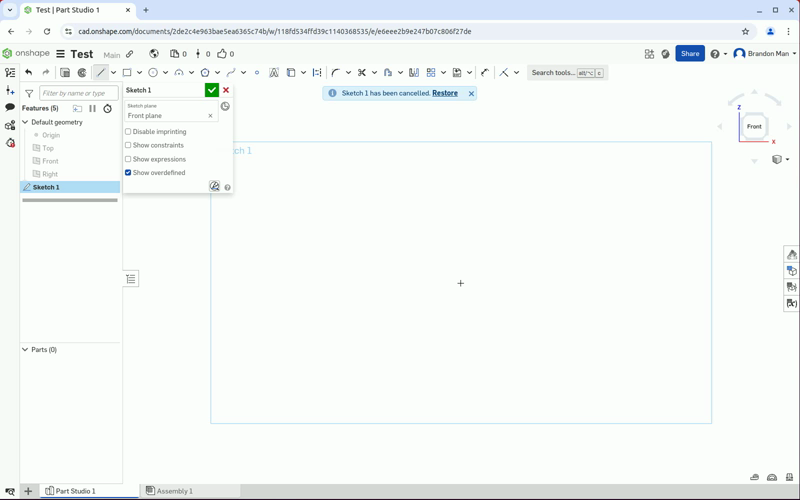
click(460, 282)
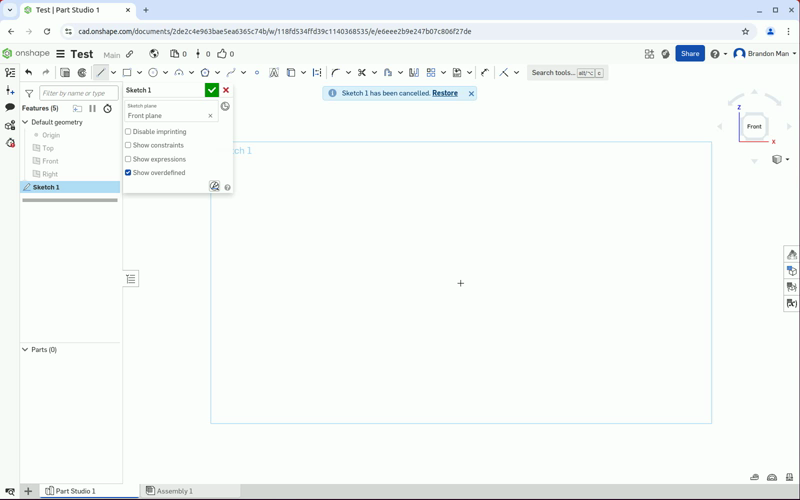
key_up(shift)
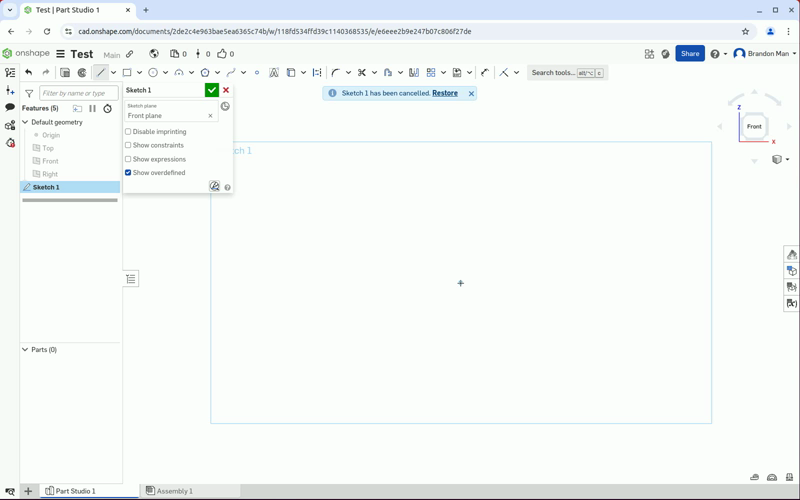
key_down(shift)
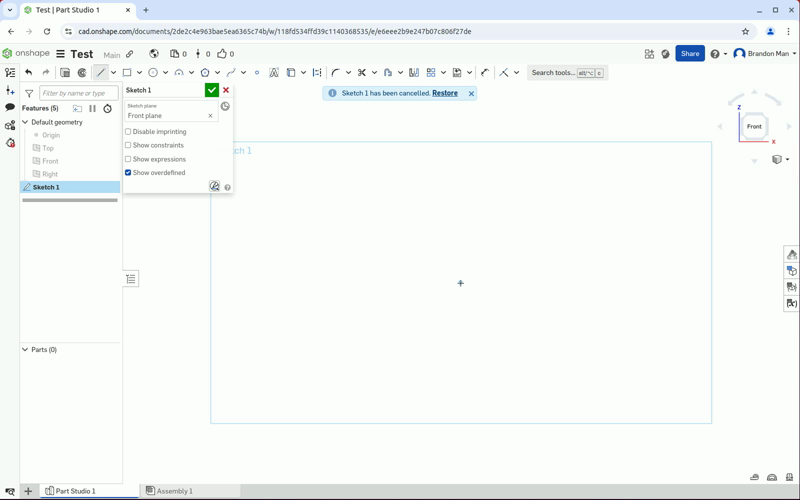
mouse_move(564, 282)
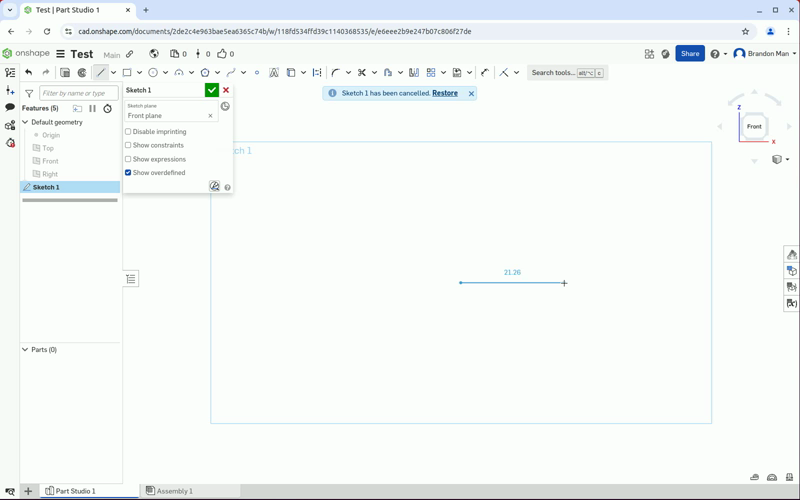
click(564, 282)
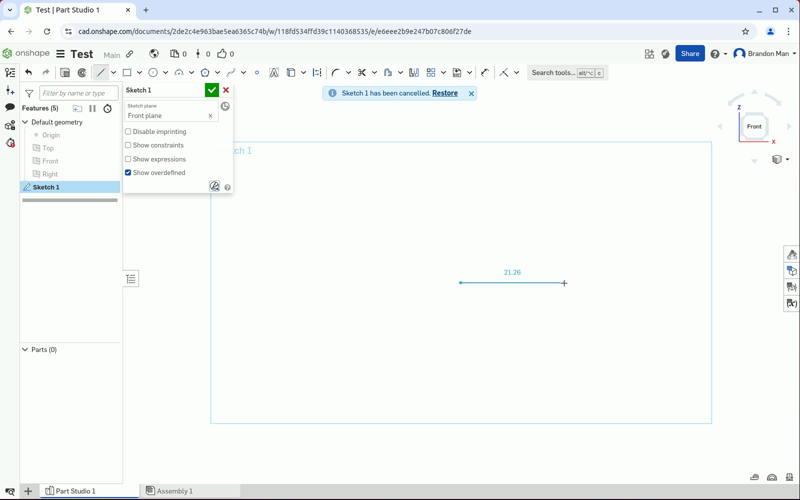
key_up(shift)
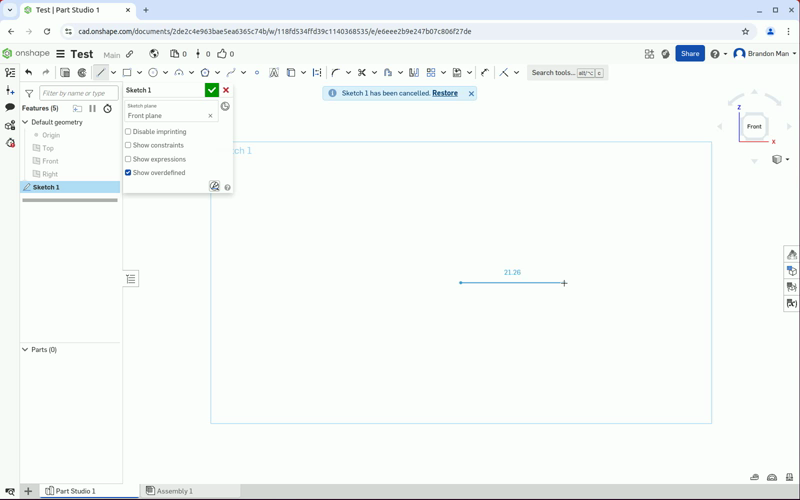
key_down(shift)
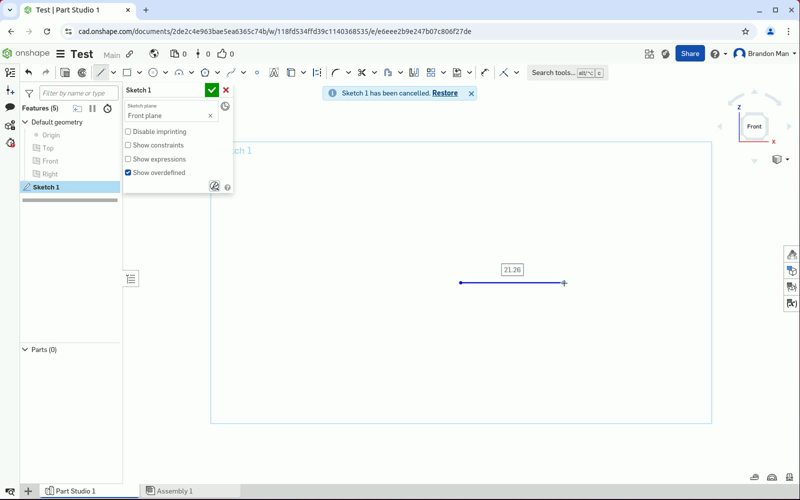
mouse_move(564, 207)
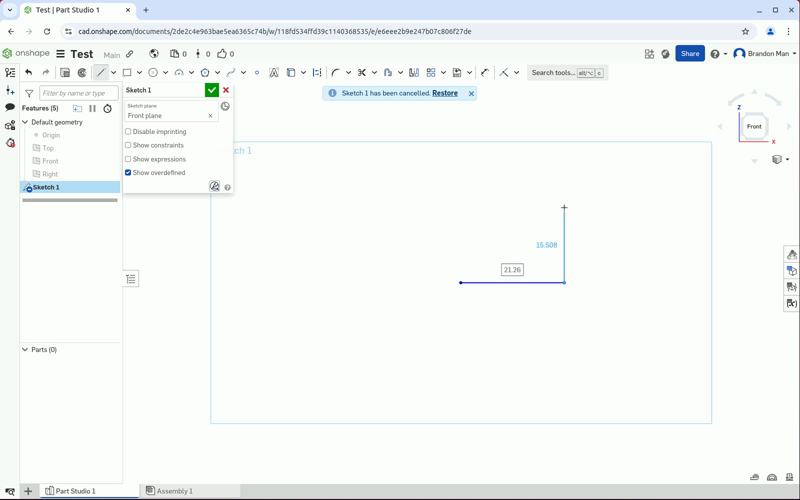
click(564, 207)
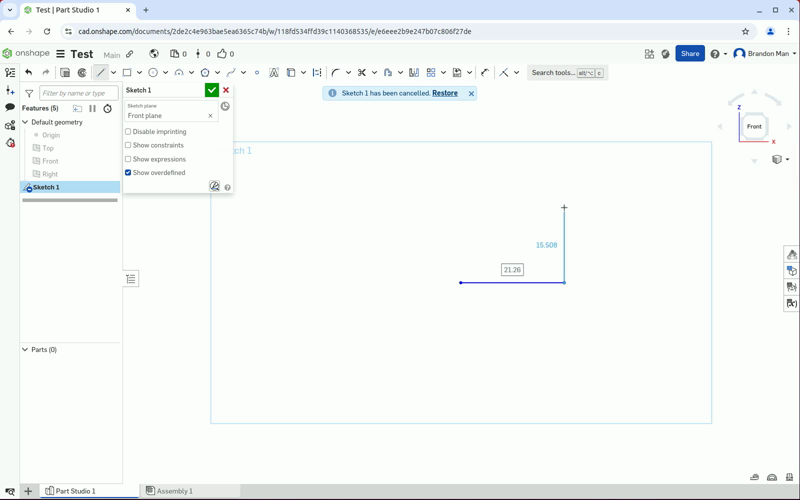
key_up(shift)
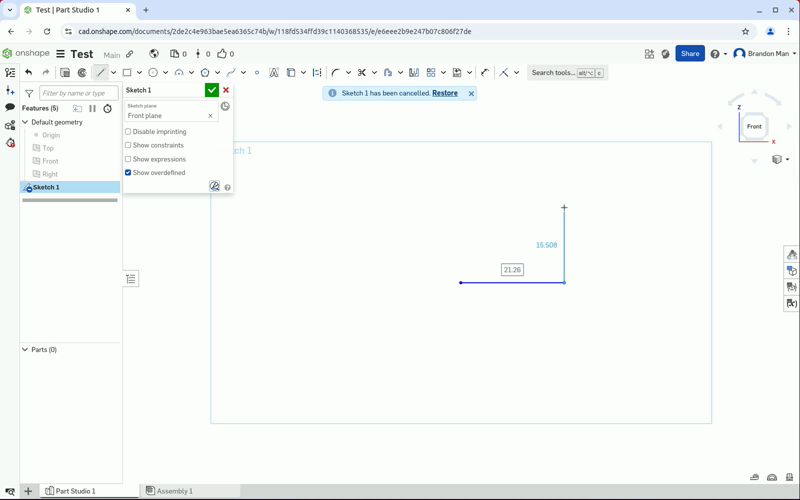
key_down(shift)
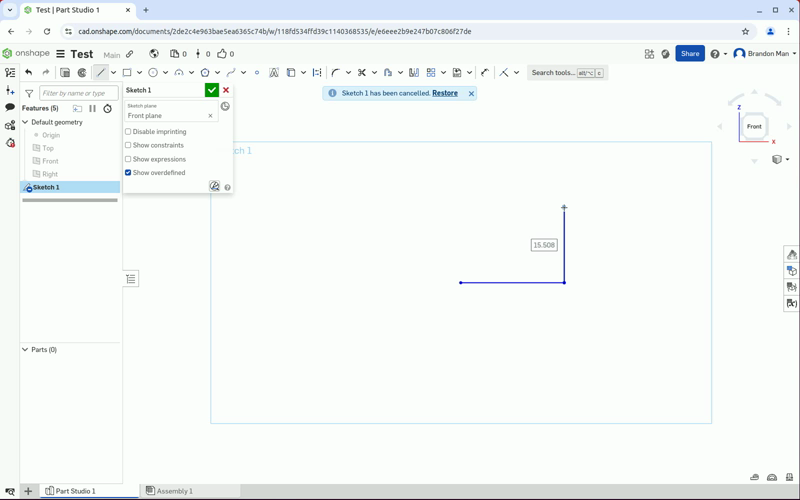
mouse_move(460, 207)
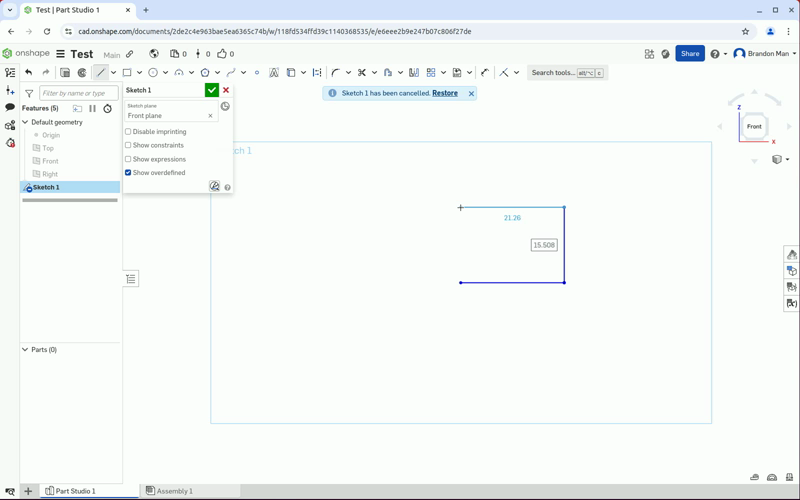
click(460, 207)
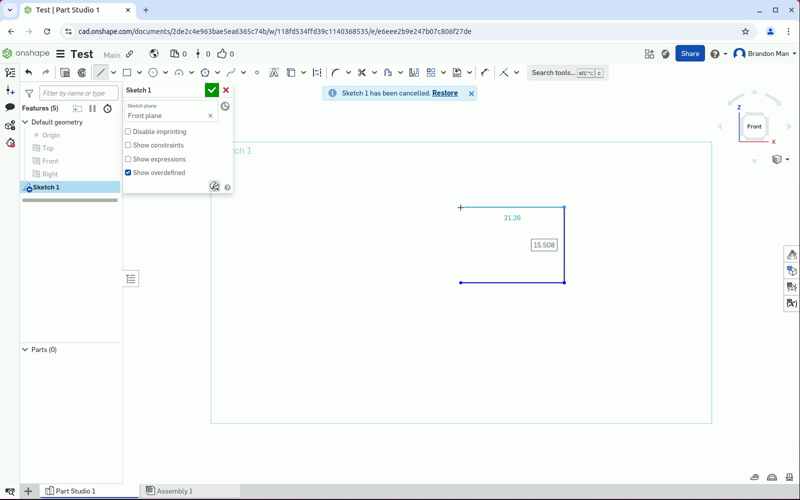
key_up(shift)
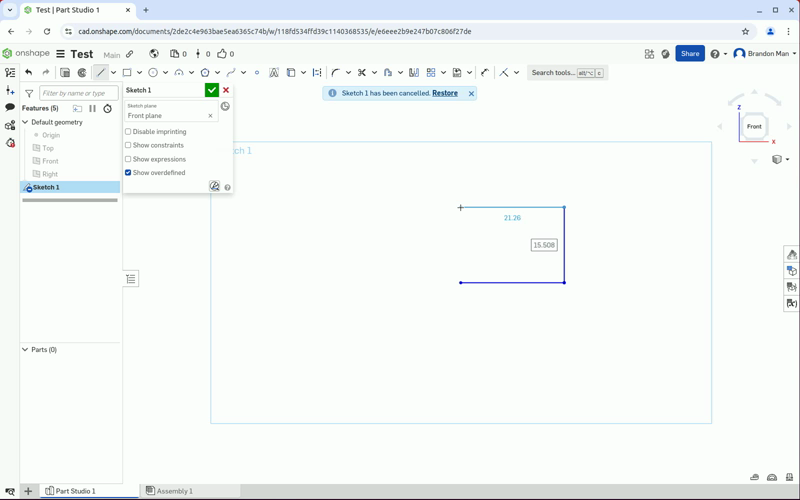
key_down(shift)
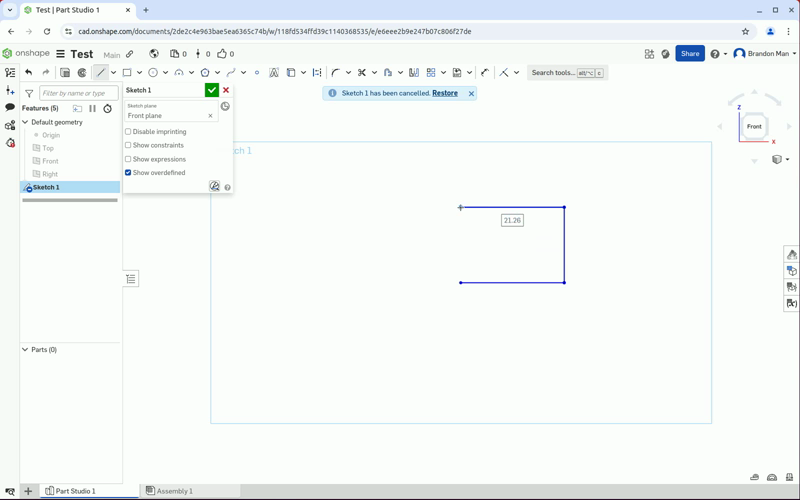
mouse_move(460, 282)
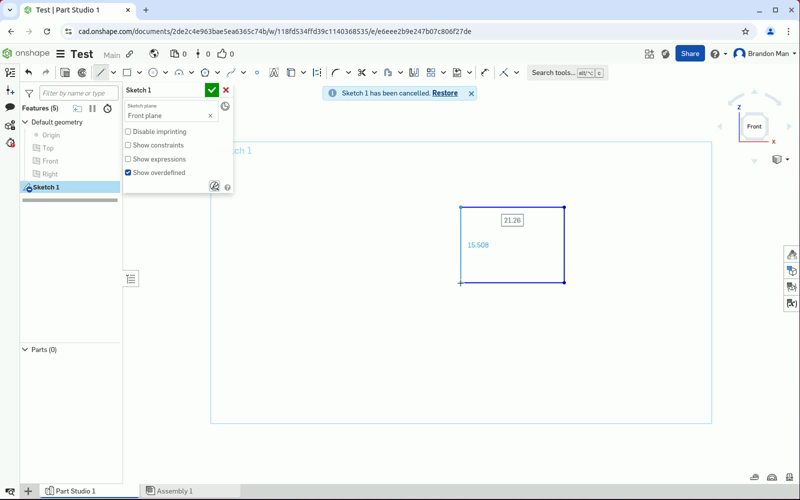
key_up(shift)
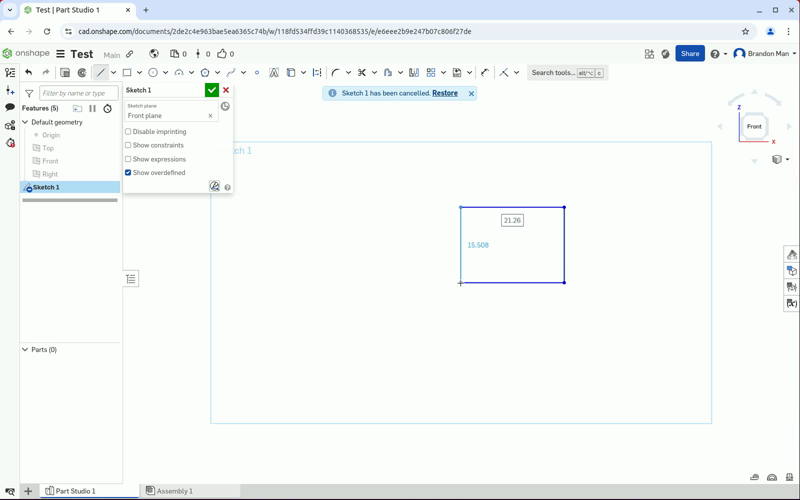
click(460, 282)
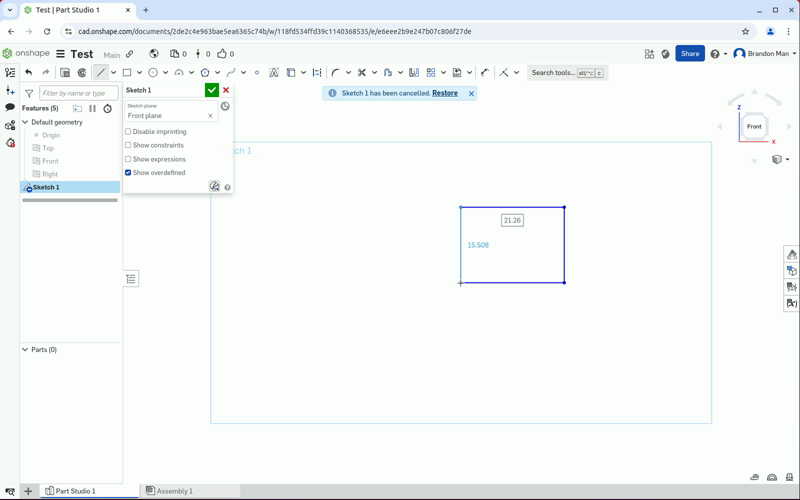
key(esc)
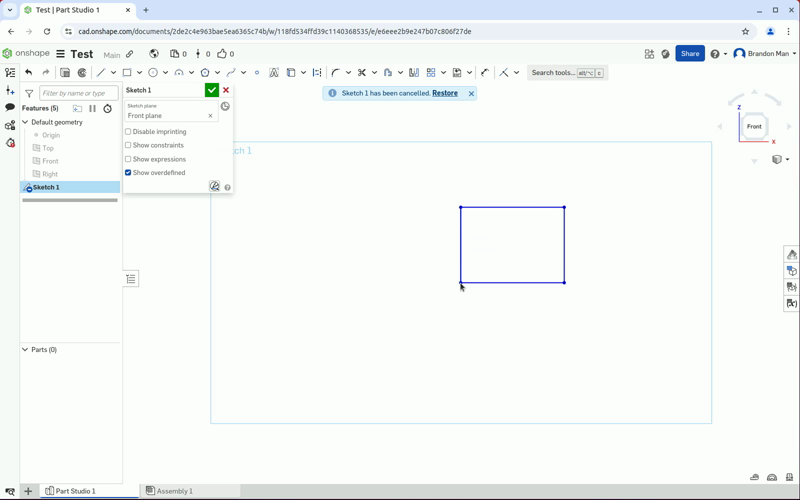
mouse_move(483, 258)
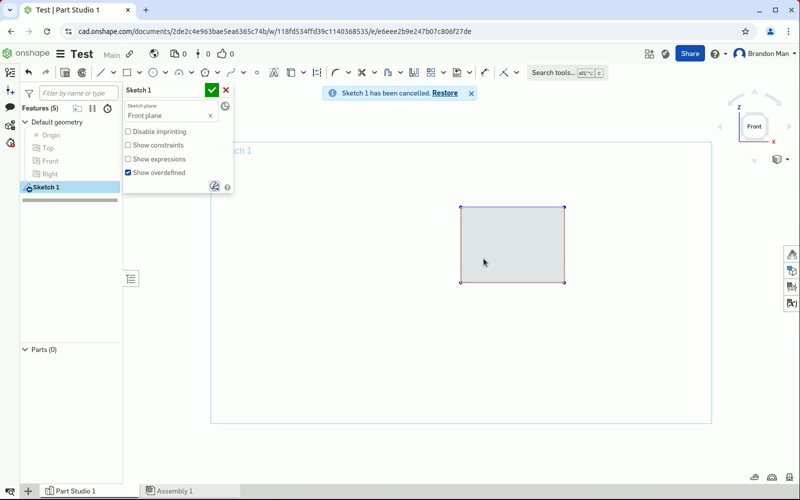
click(483, 258)
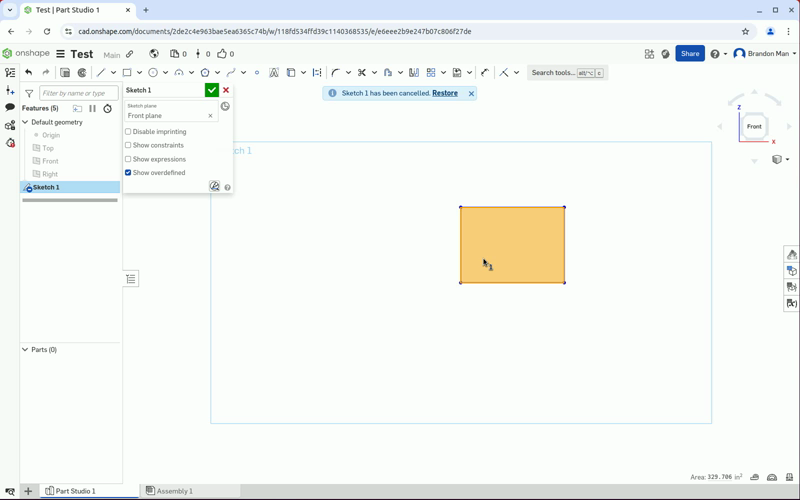
mouse_move(73, 352)
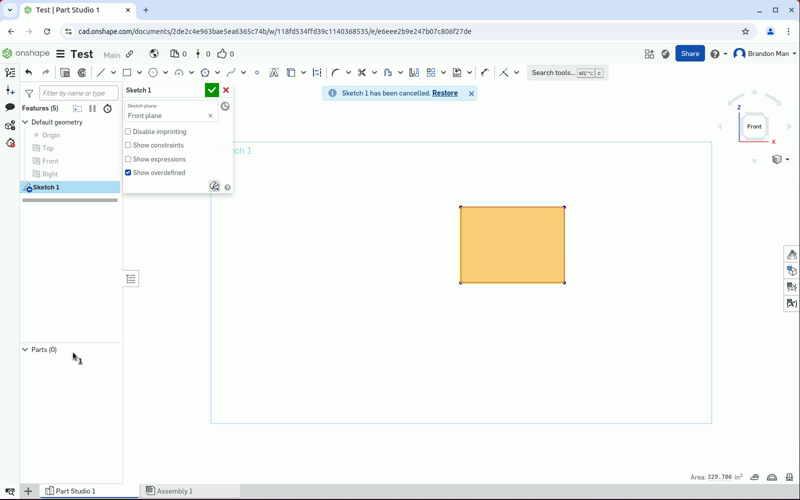
key(shift+y)
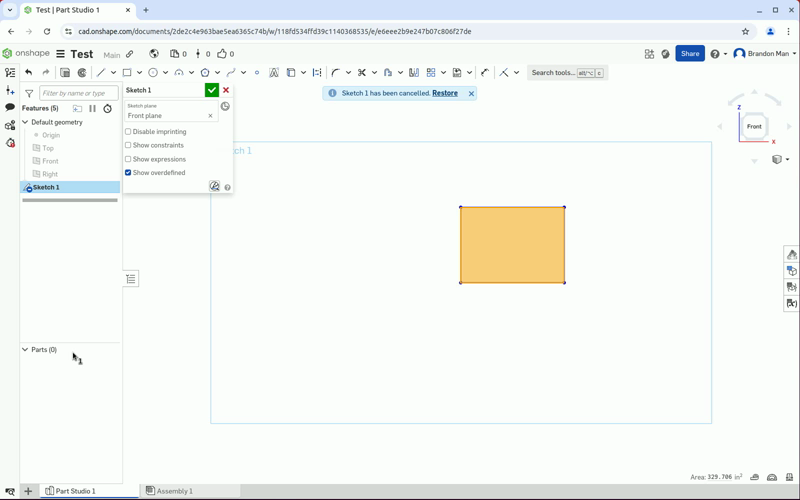
key(shift+e)
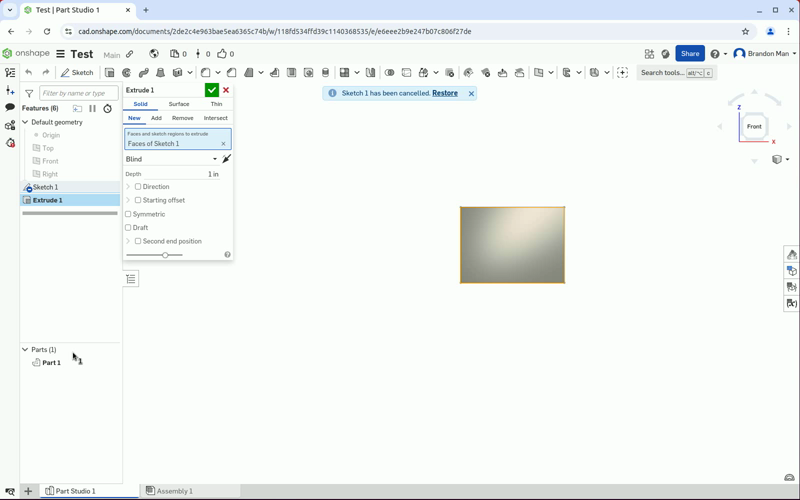
mouse_move(143, 106)
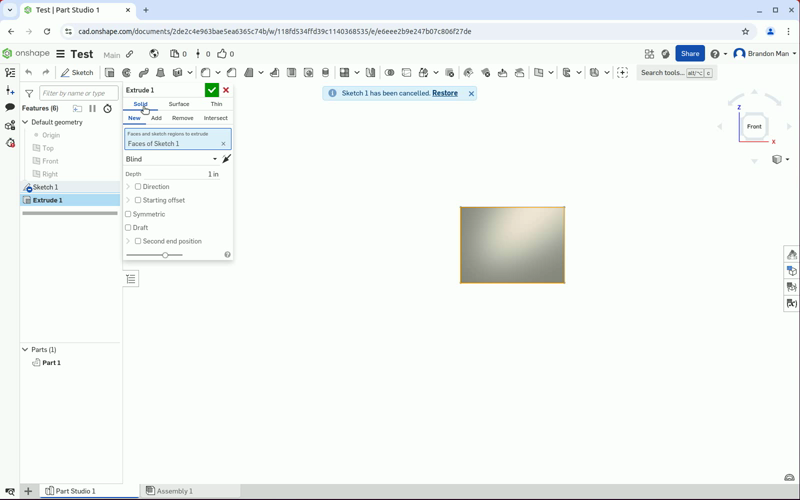
click(143, 106)
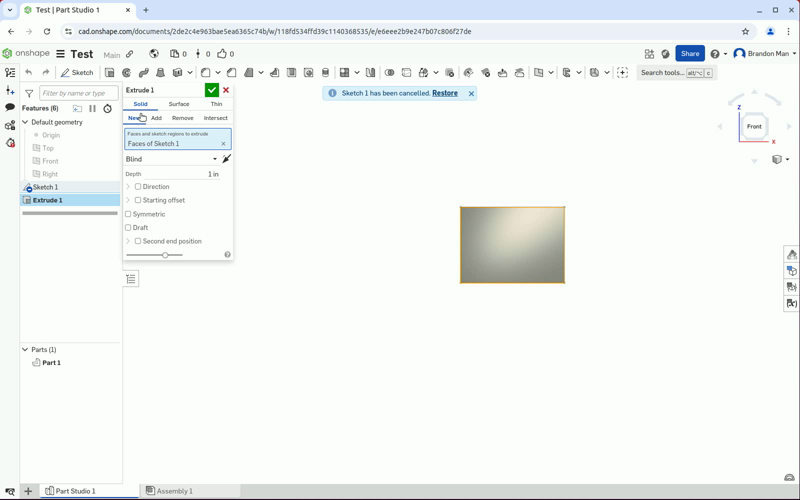
mouse_move(137, 120)
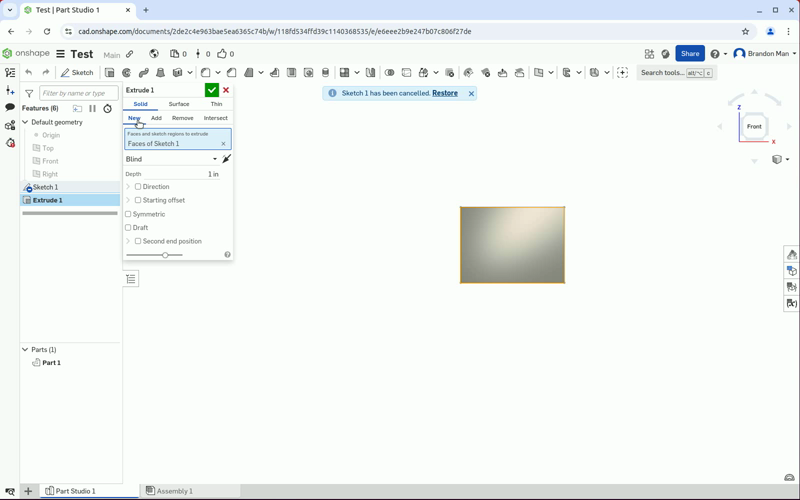
click(137, 120)
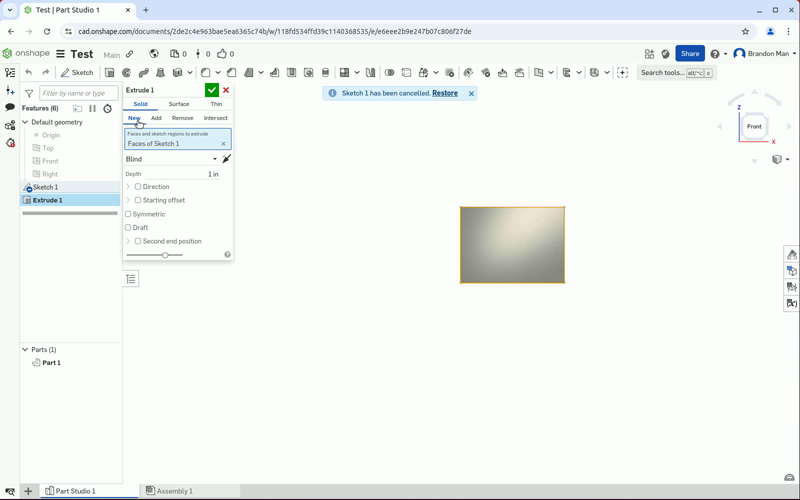
key(tab, 4)
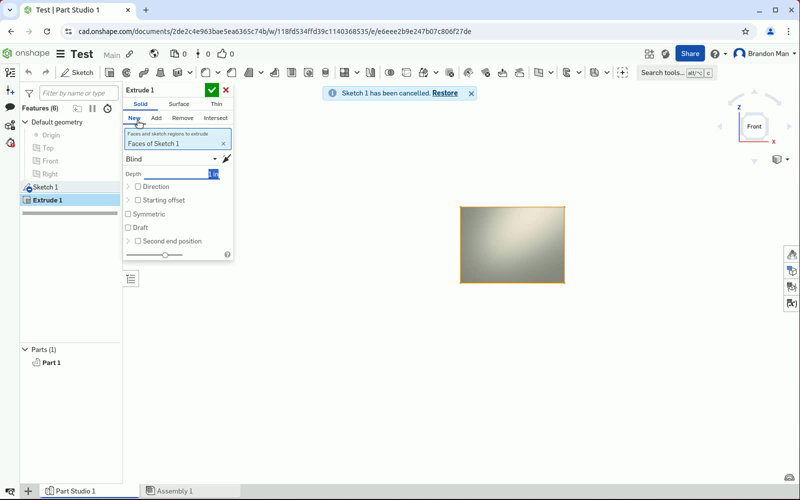
text(14.202)
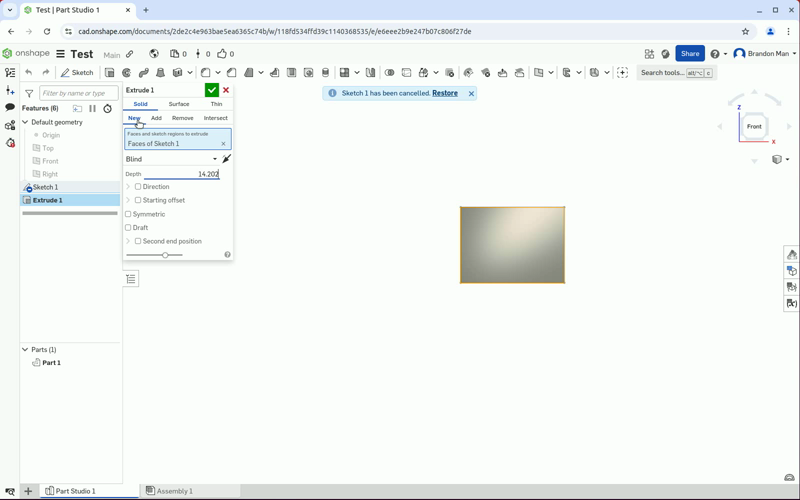
key(enter)
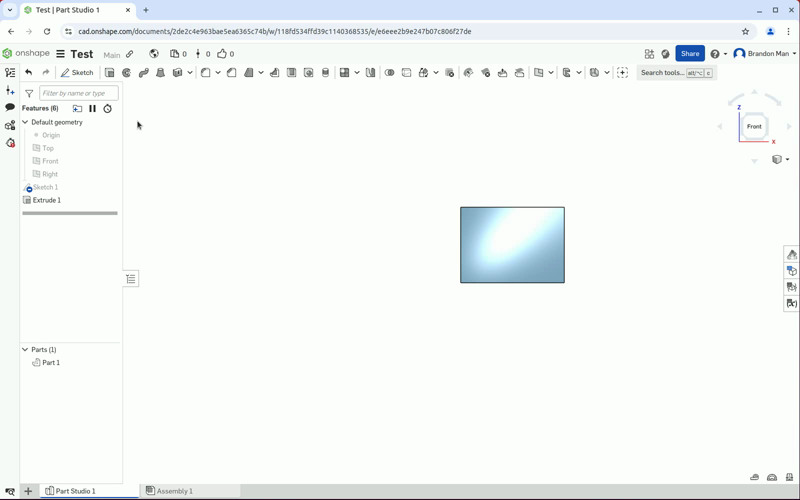
key(shift+h)
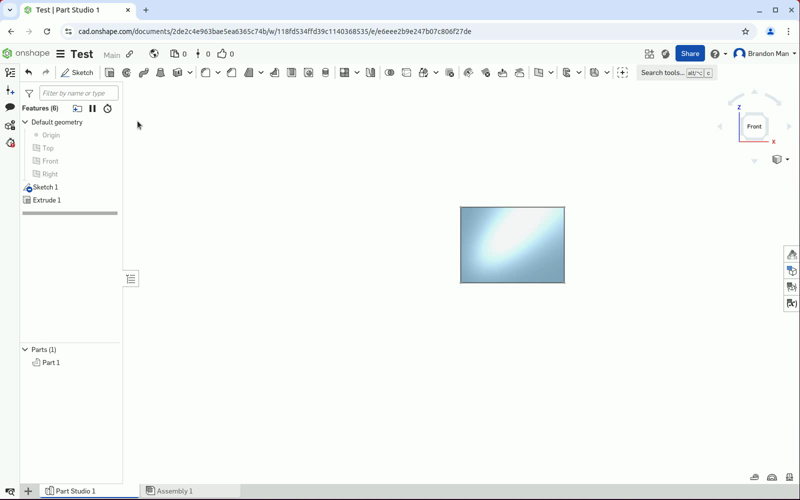
key(shift+h)
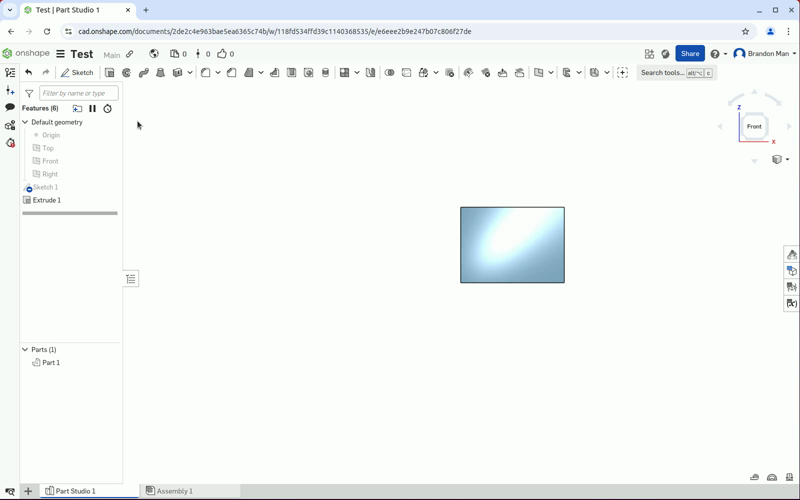
mouse_move(73, 189)
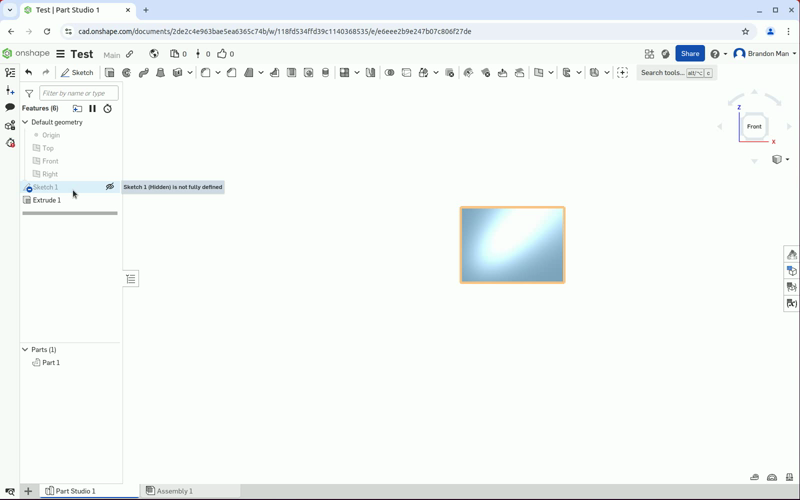
click(73, 189)
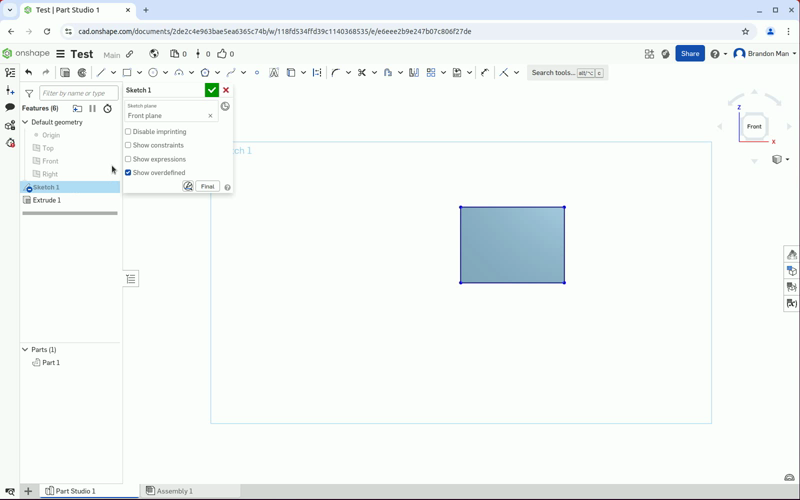
mouse_move(229, 92)
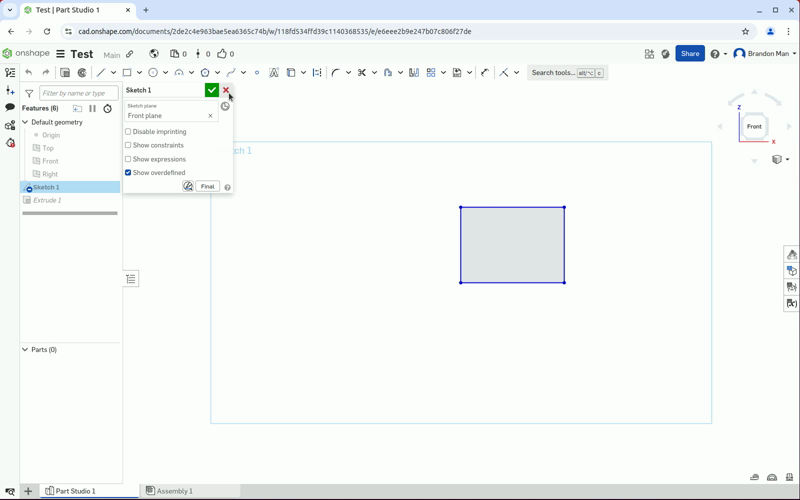
click(229, 92)
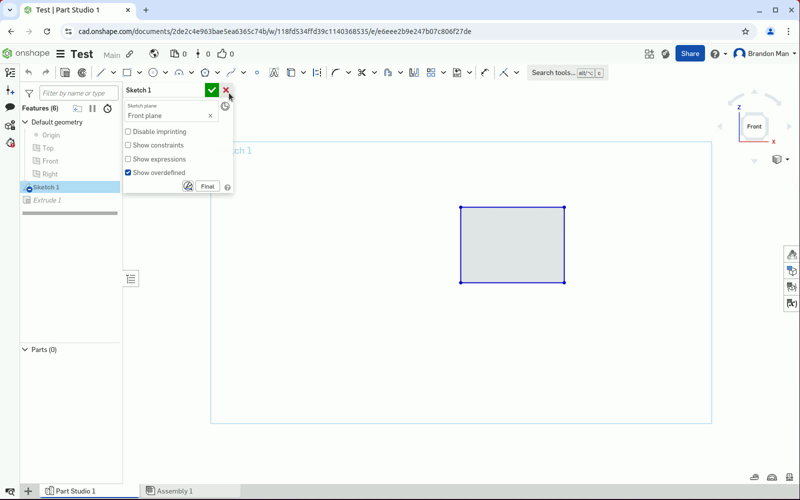
key(shift+s)
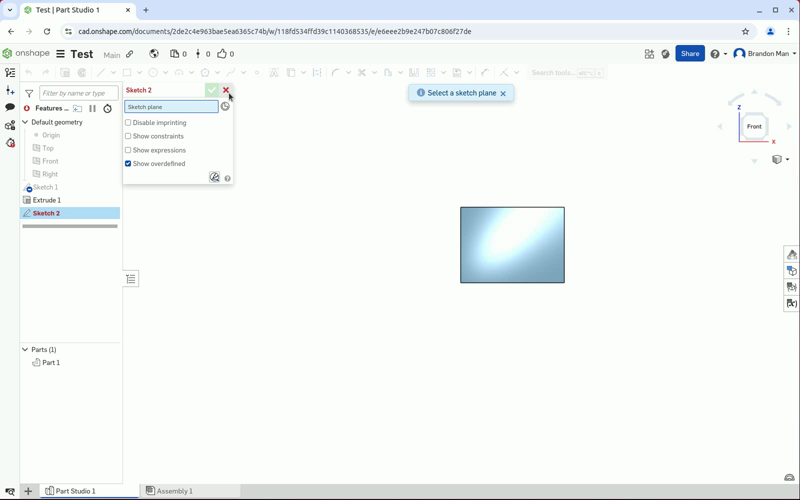
mouse_move(73, 163)
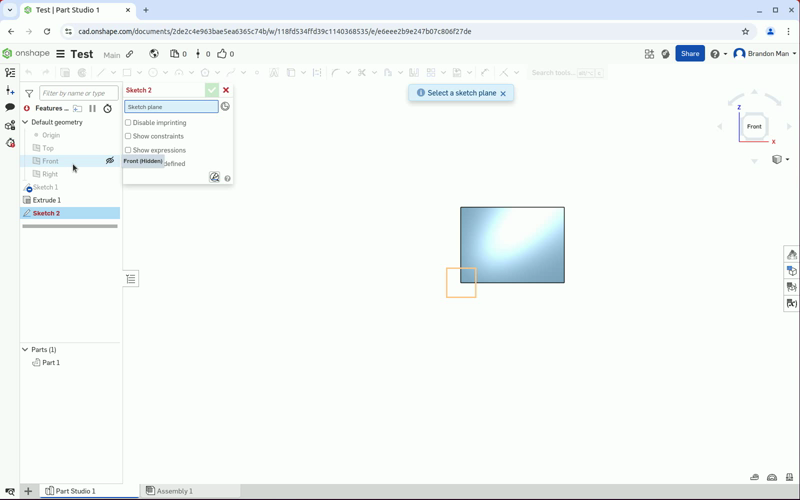
click(73, 163)
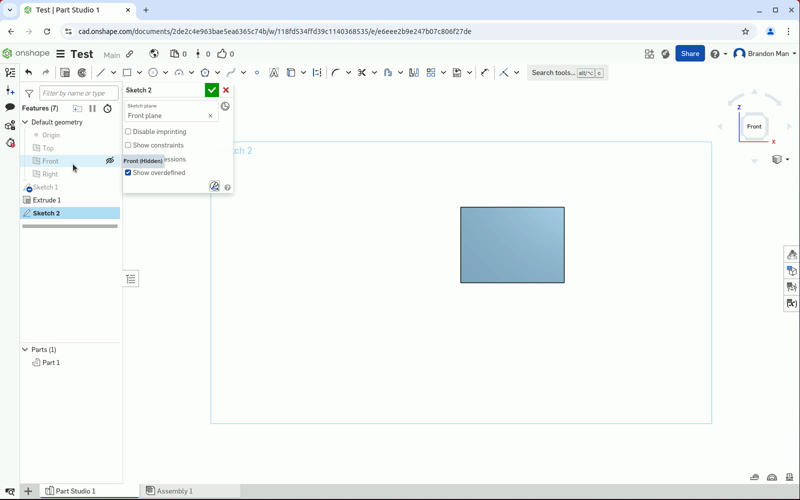
mouse_move(73, 352)
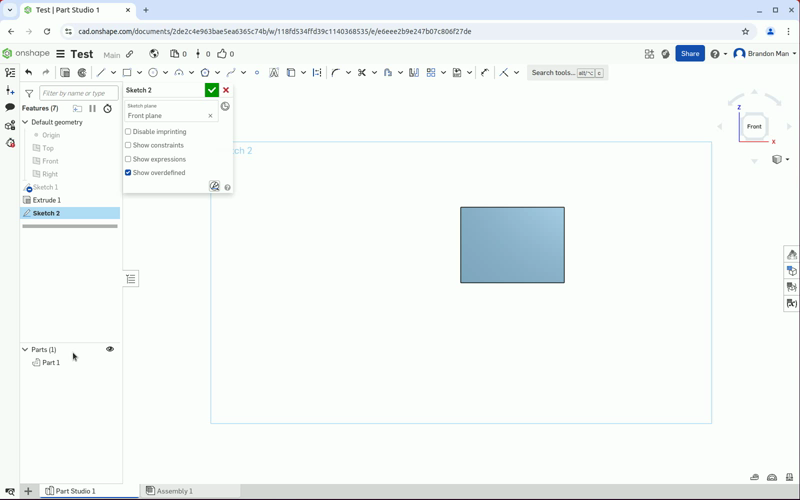
key(y)
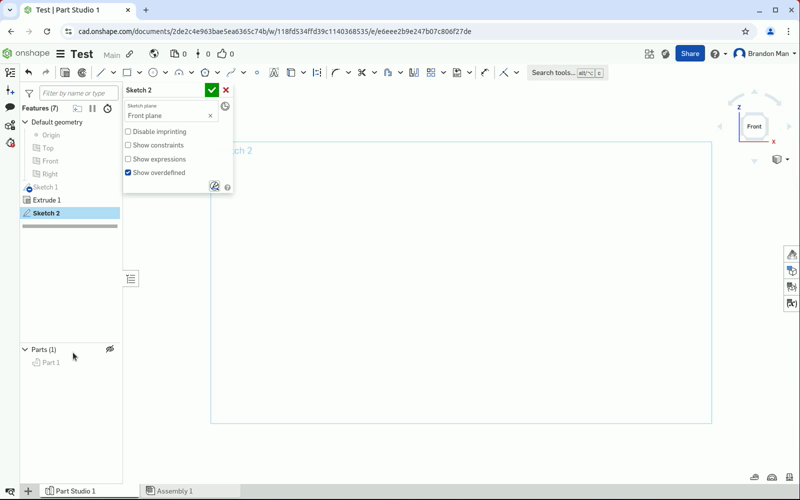
key(c)
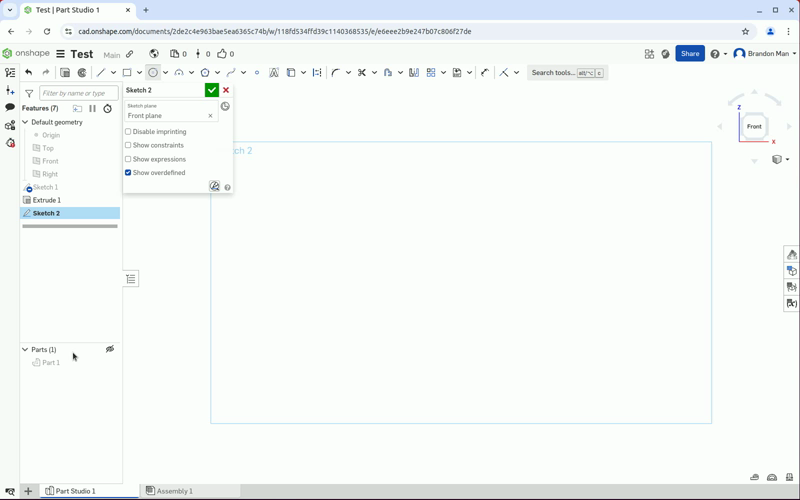
key_down(shift)
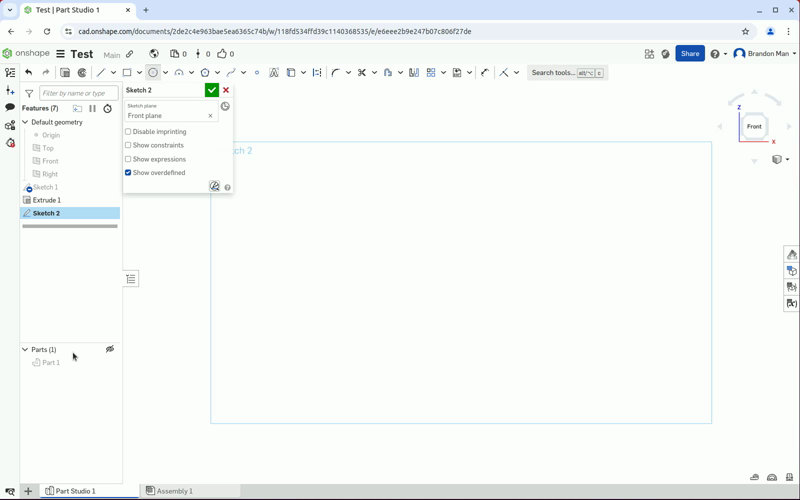
mouse_move(375, 287)
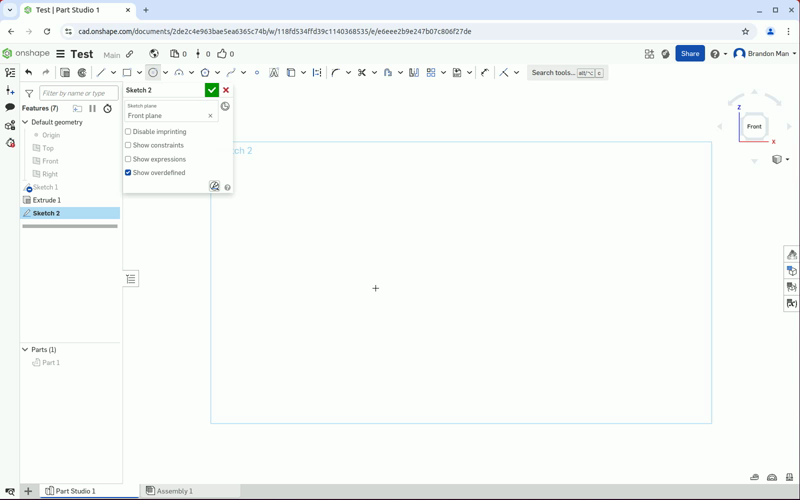
click(375, 287)
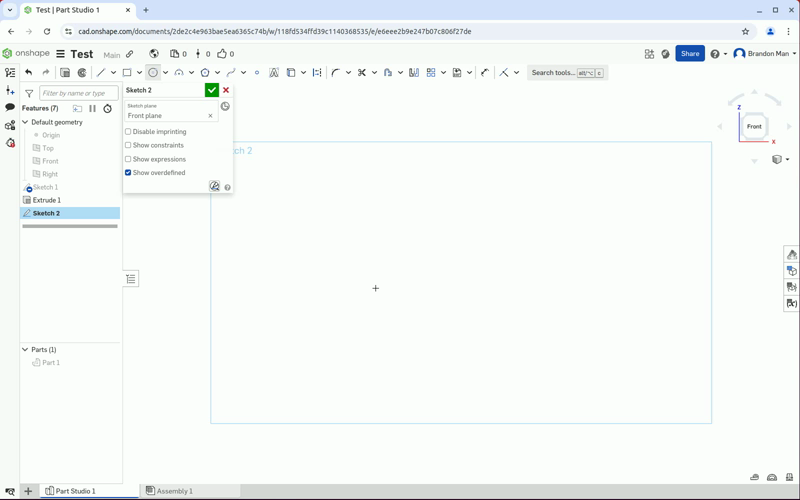
key_up(shift)
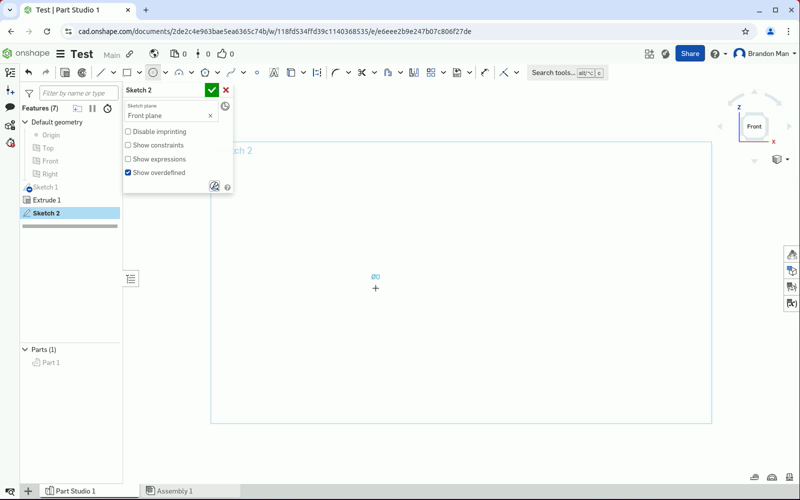
mouse_move(402, 287)
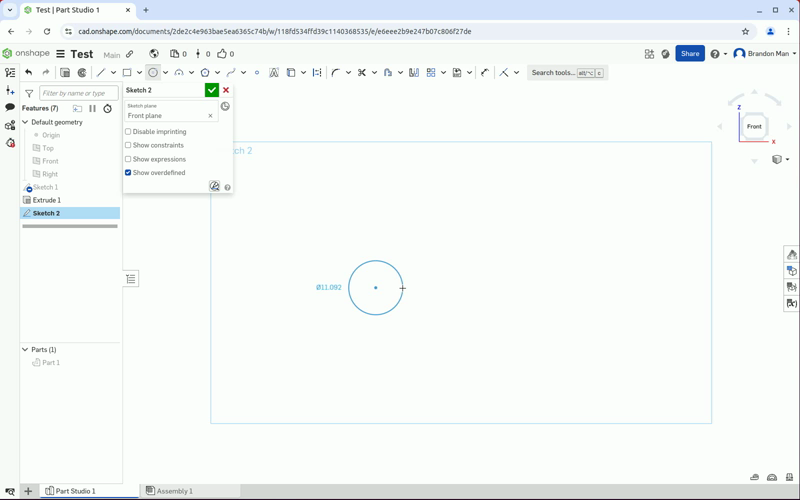
click(402, 287)
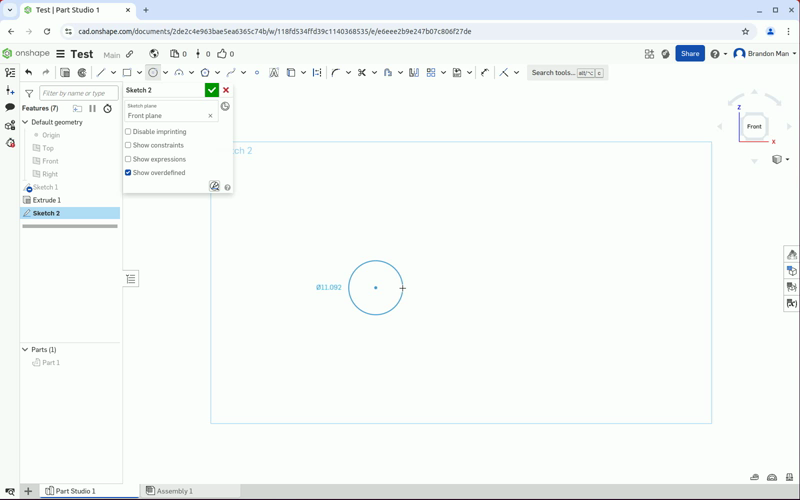
key(esc)
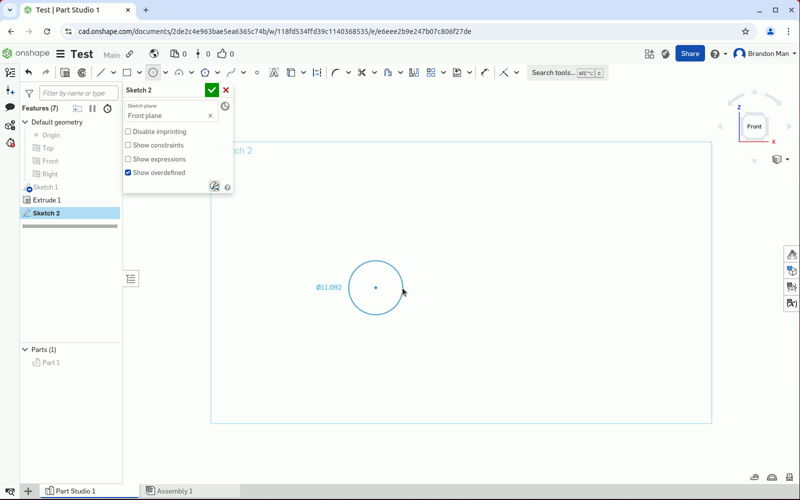
mouse_move(394, 283)
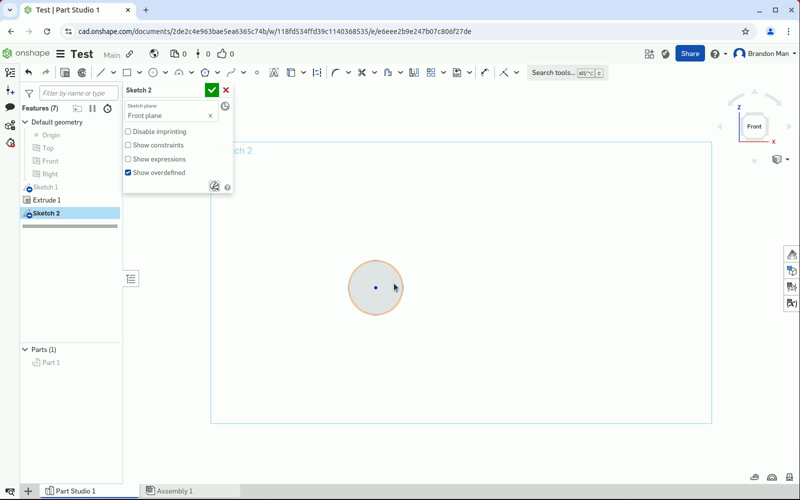
click(394, 283)
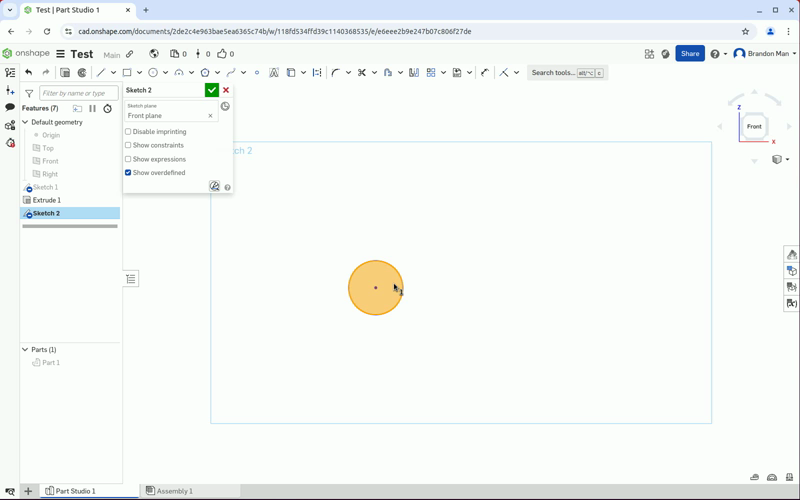
mouse_move(73, 352)
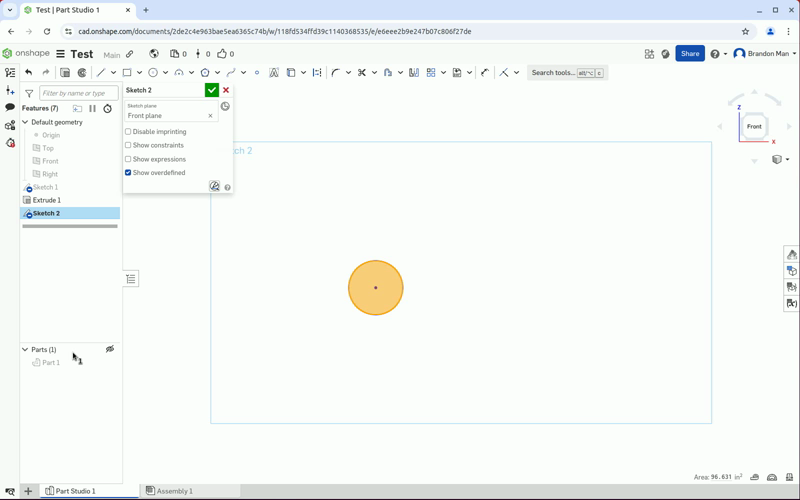
key(shift+y)
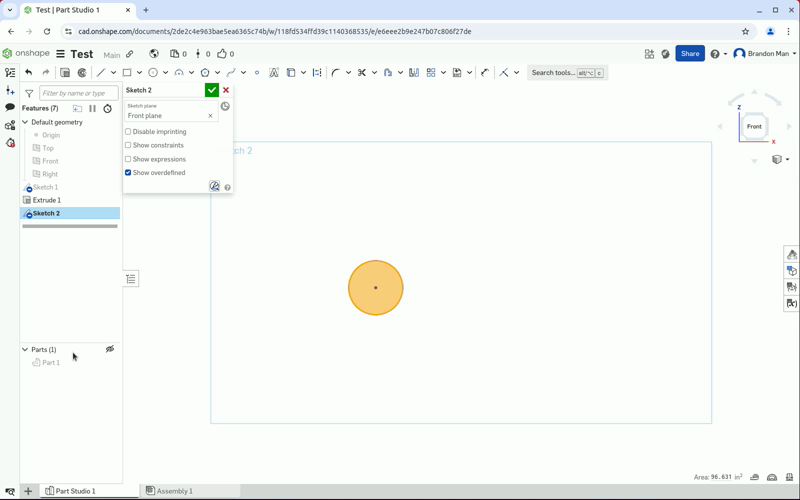
key(shift+e)
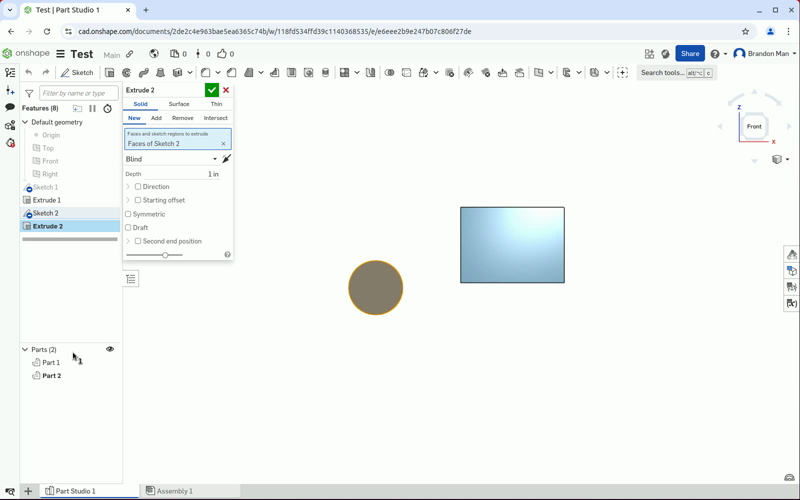
mouse_move(143, 106)
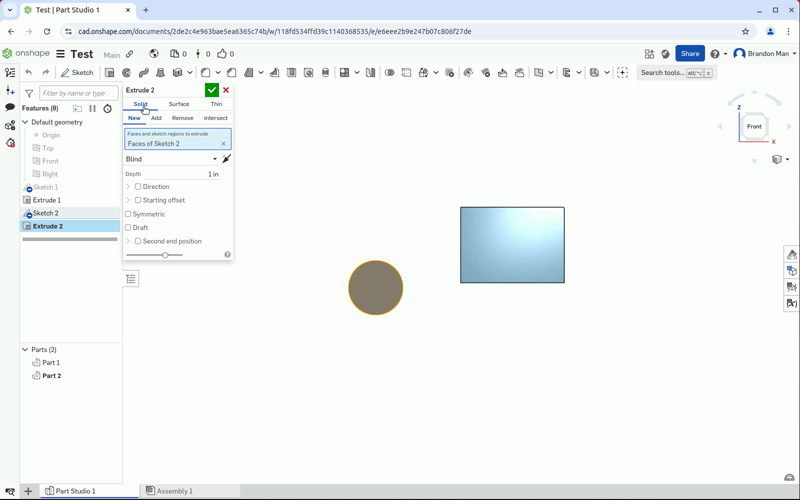
click(143, 106)
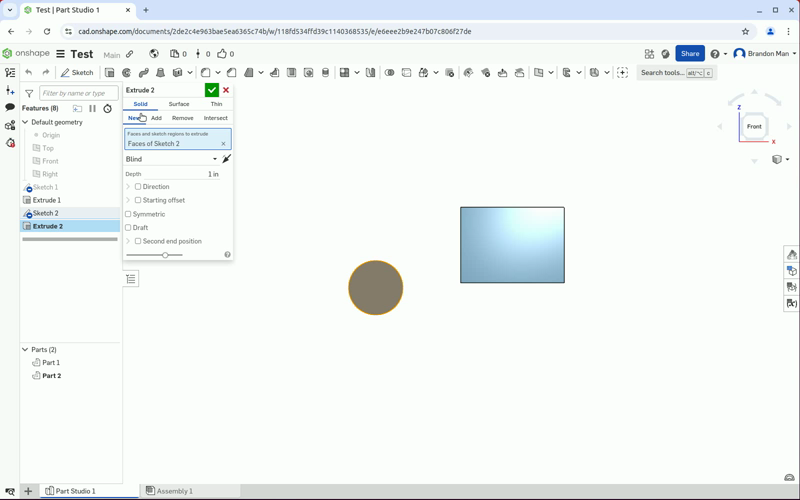
mouse_move(137, 120)
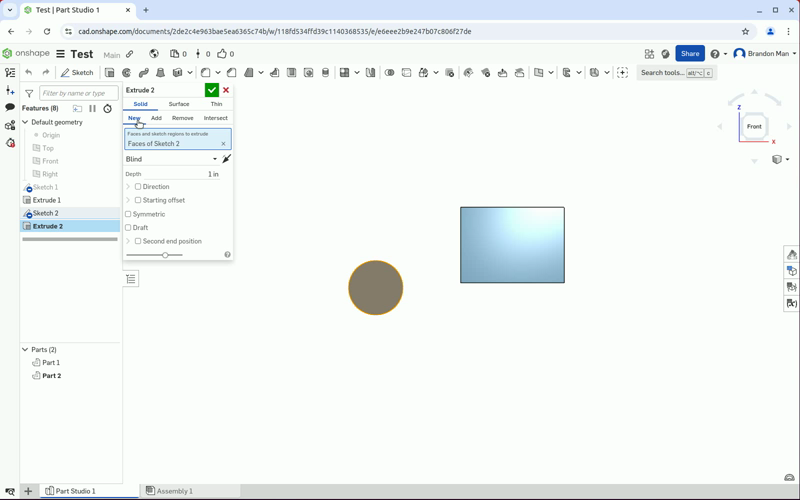
click(137, 120)
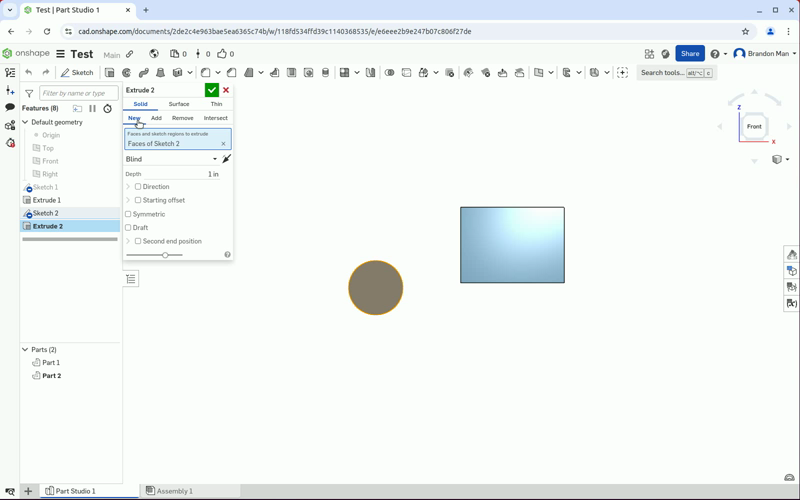
key(tab, 4)
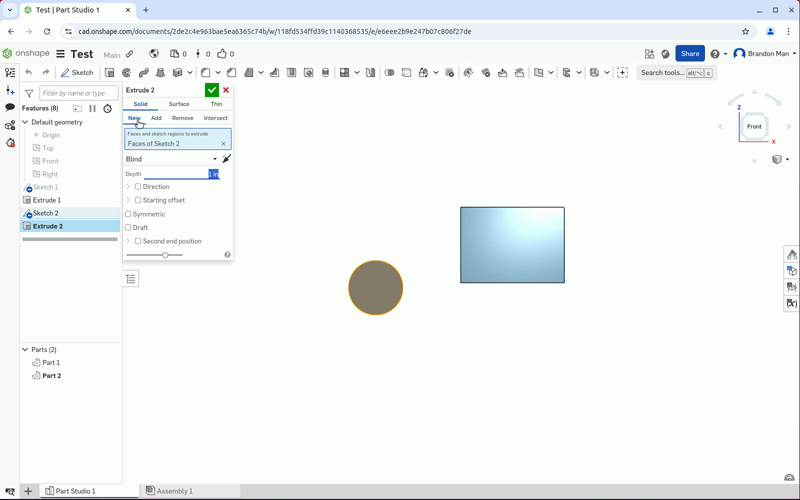
text(6.018)
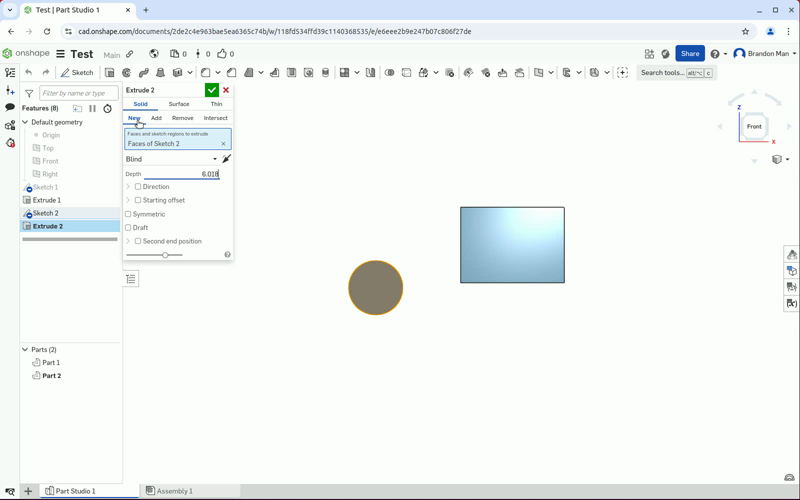
key(enter)
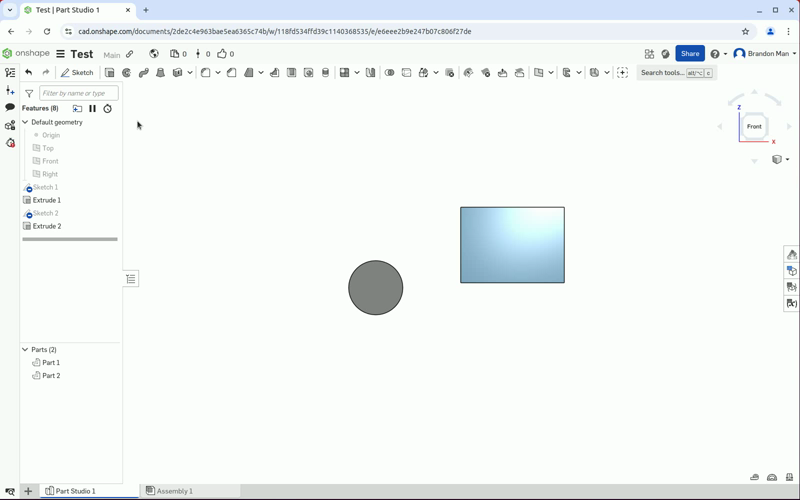
key(shift+h)
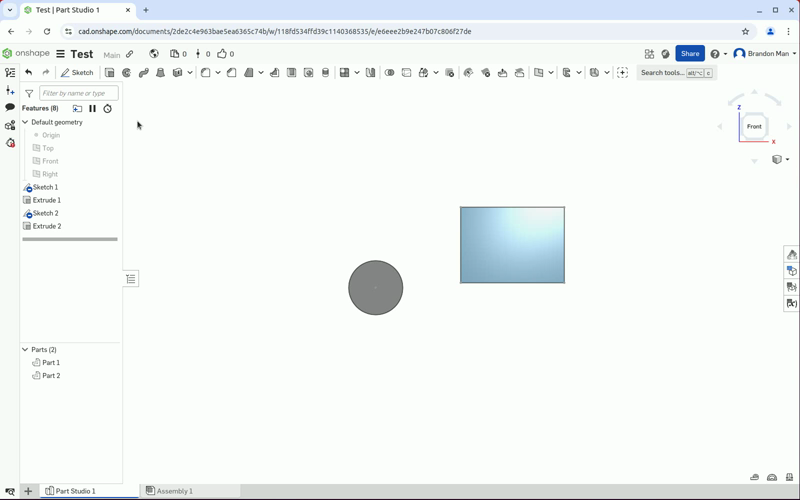
key(shift+h)
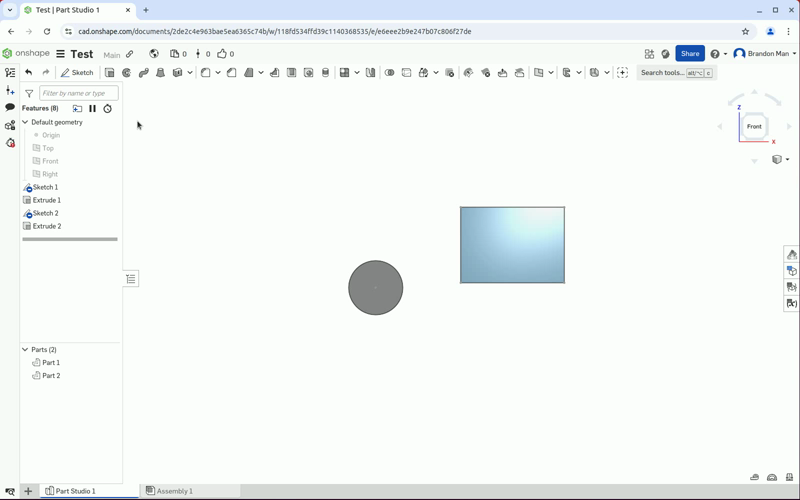
key(shift+7)
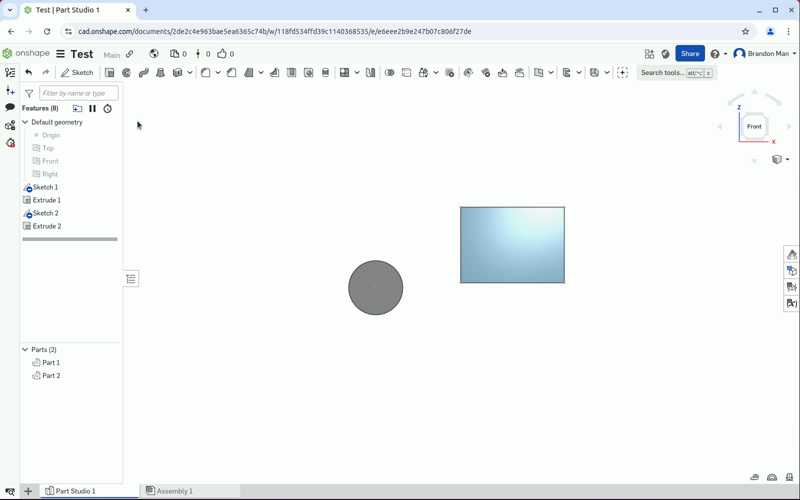
key(left, 2)
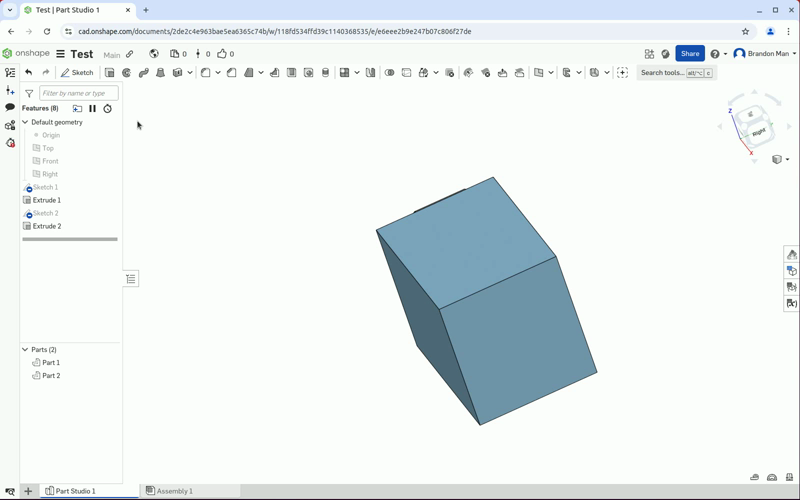
key(down, 2)
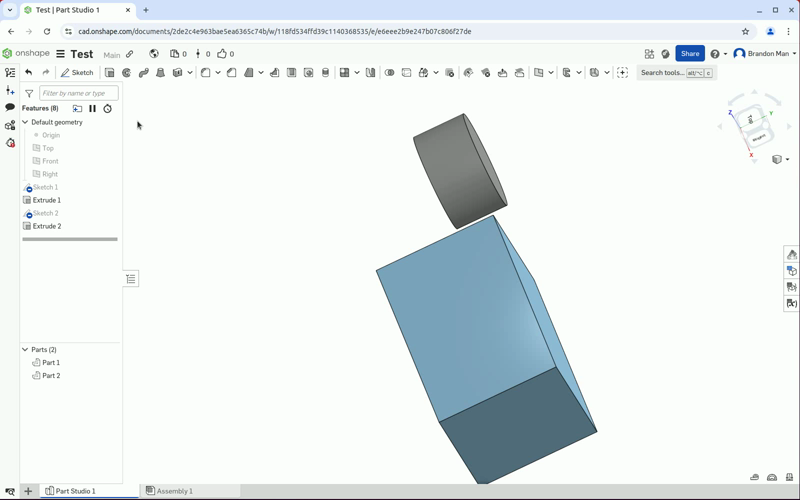
key(up, 2)
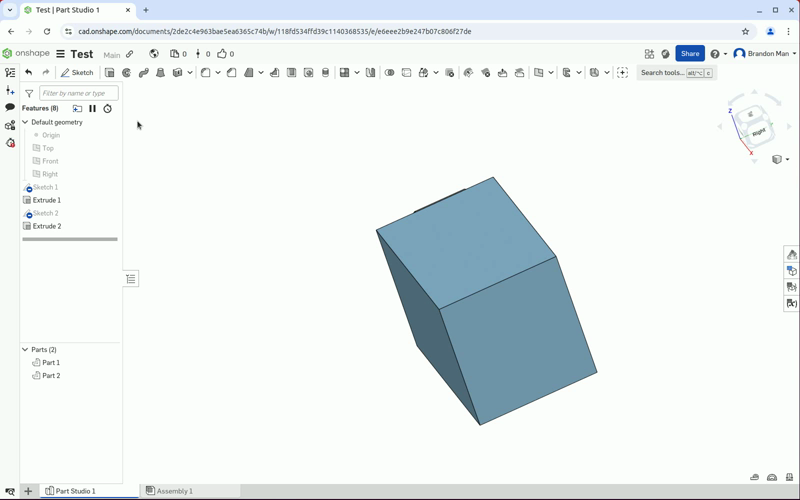
key(right, 2)
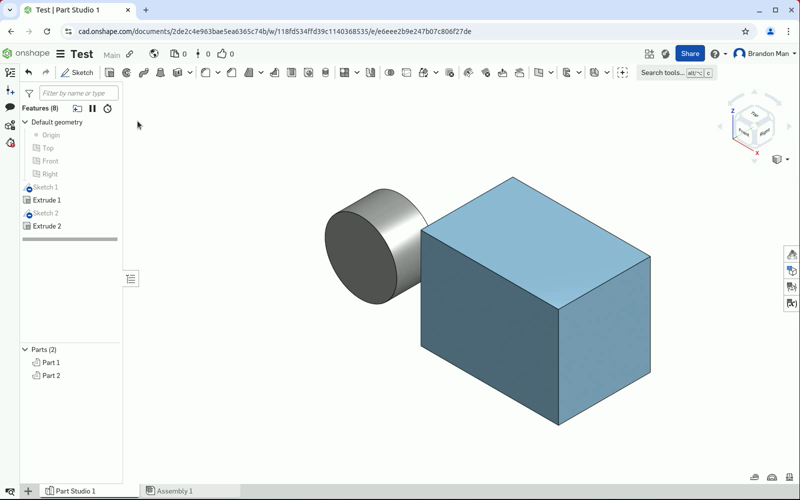
mouse_move(73, 189)
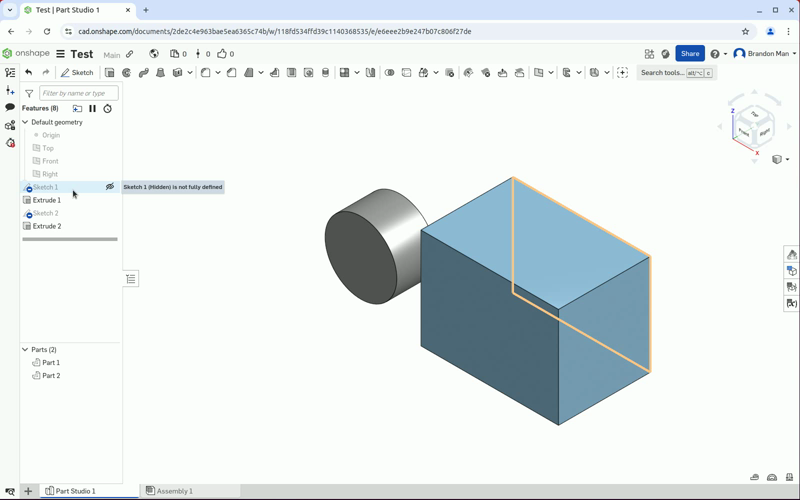
click(73, 189)